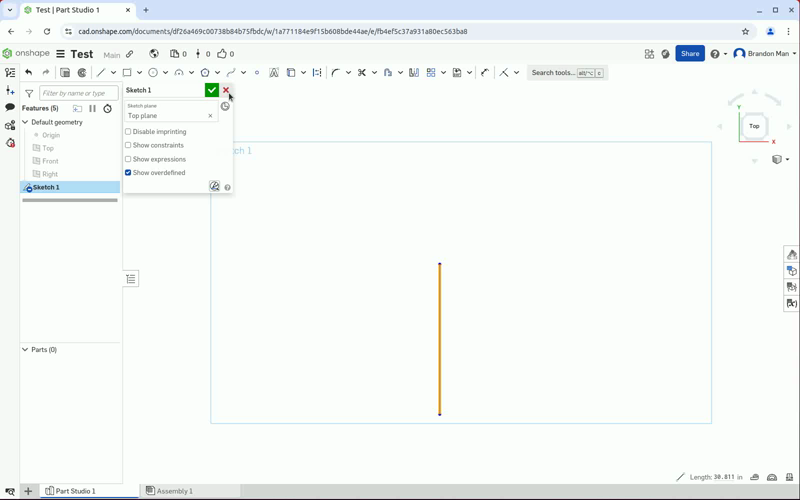
key(shift+h)
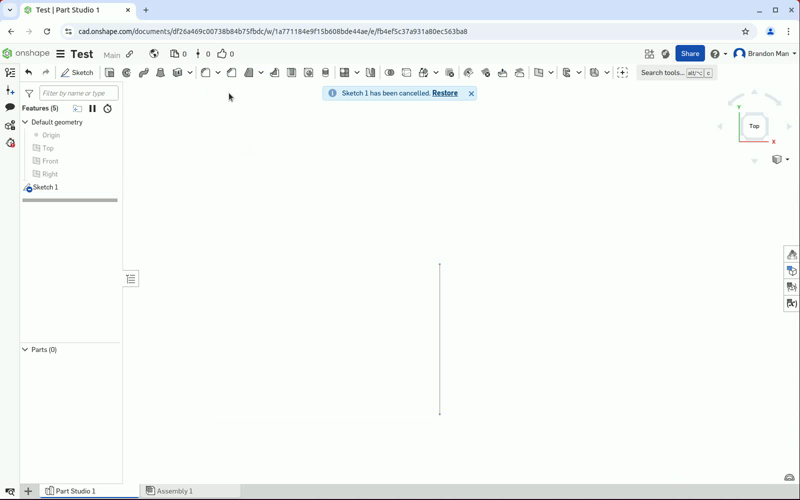
key(shift+s)
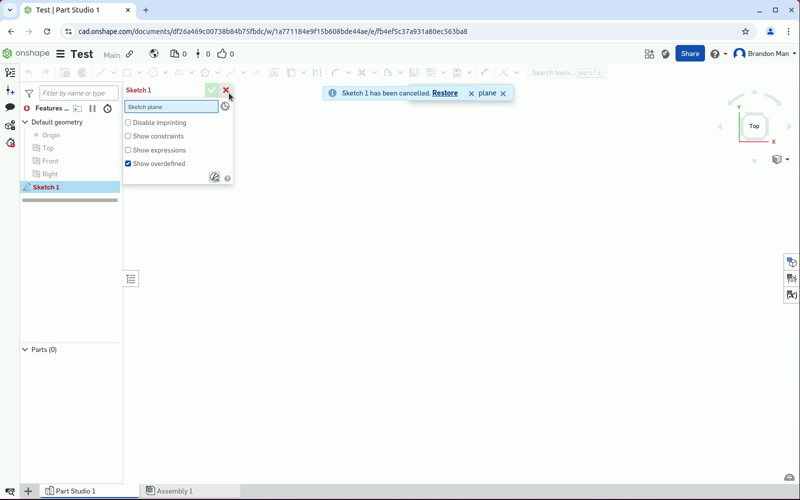
mouse_move(73, 150)
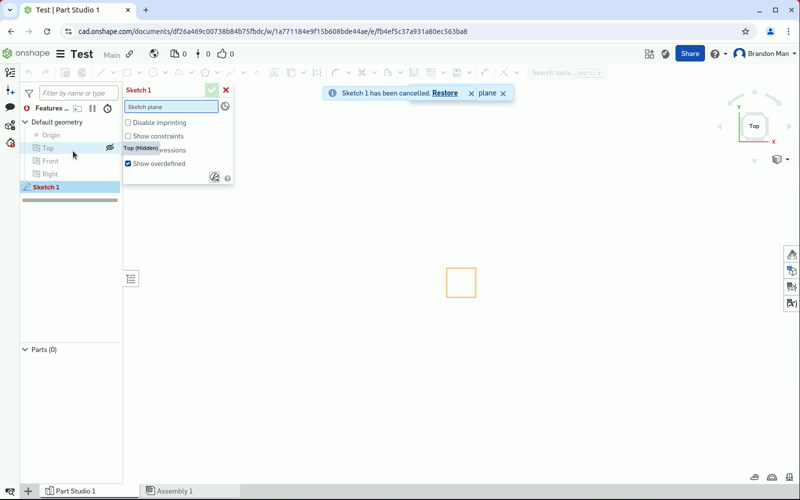
click(73, 150)
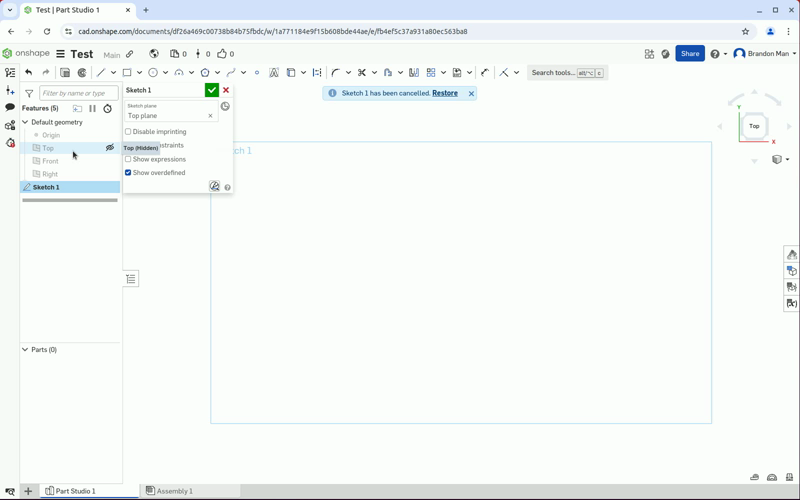
mouse_move(73, 352)
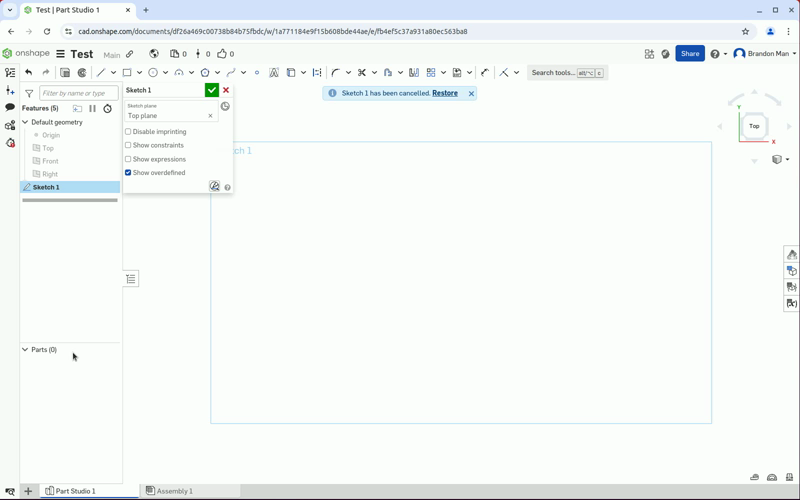
key(y)
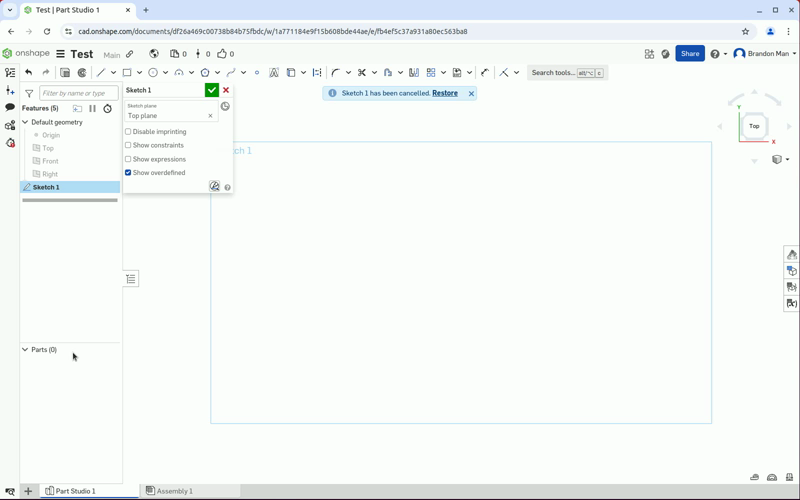
key(l)
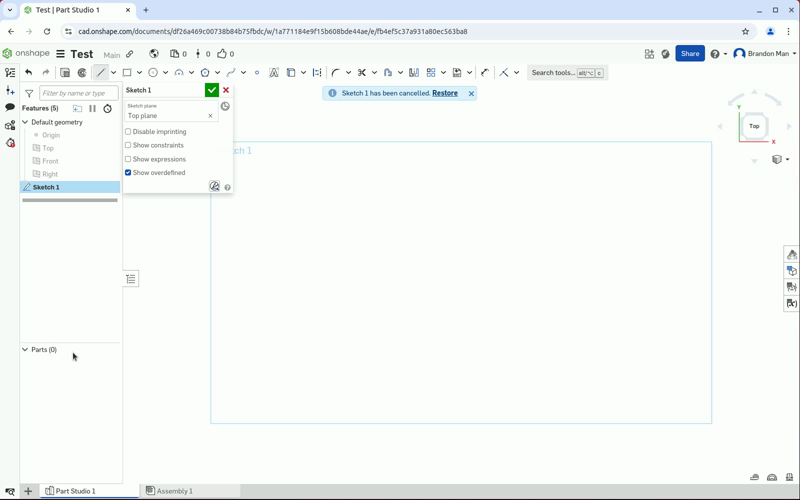
key_down(shift)
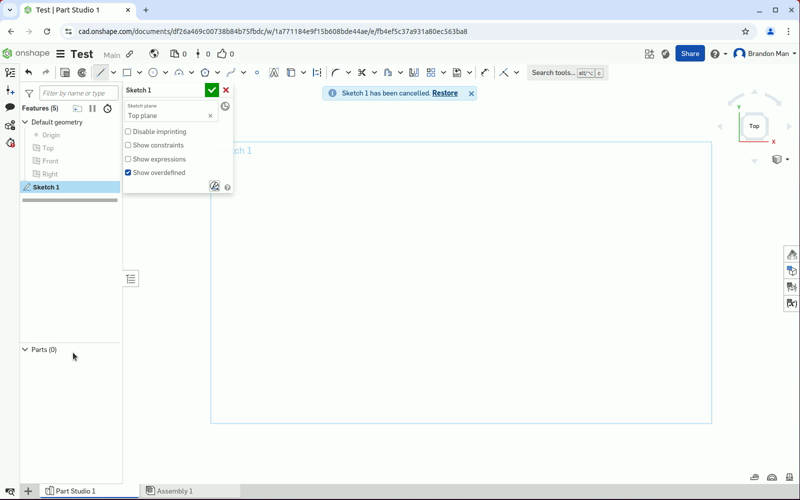
mouse_move(401, 395)
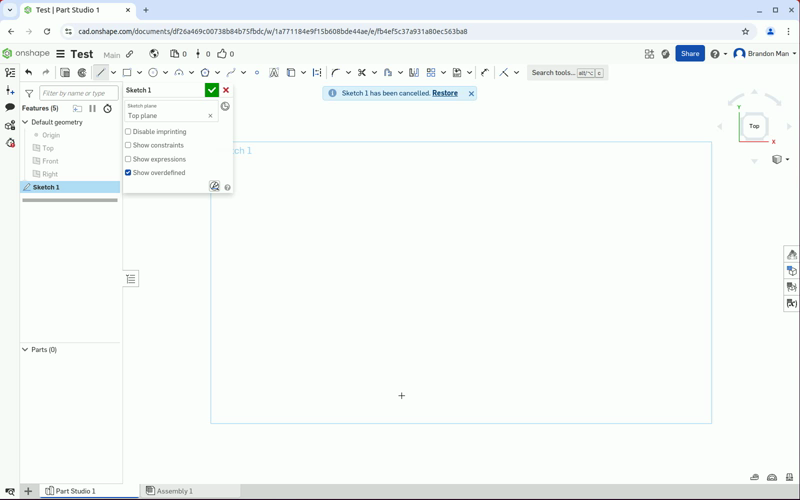
click(401, 395)
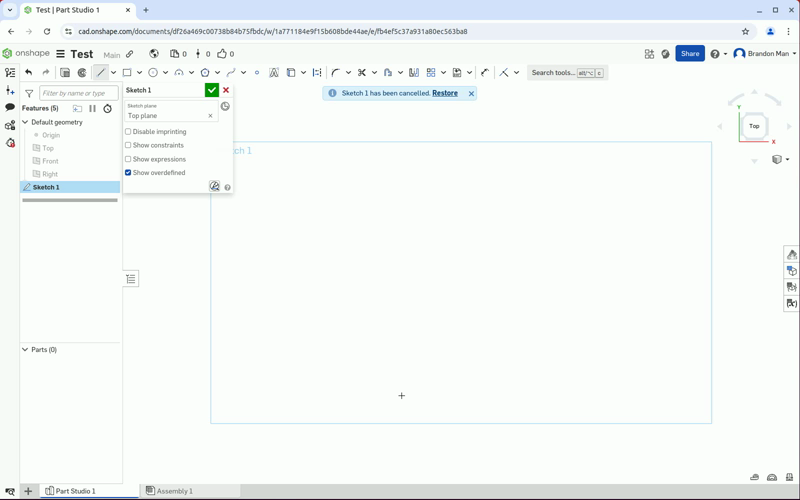
key_up(shift)
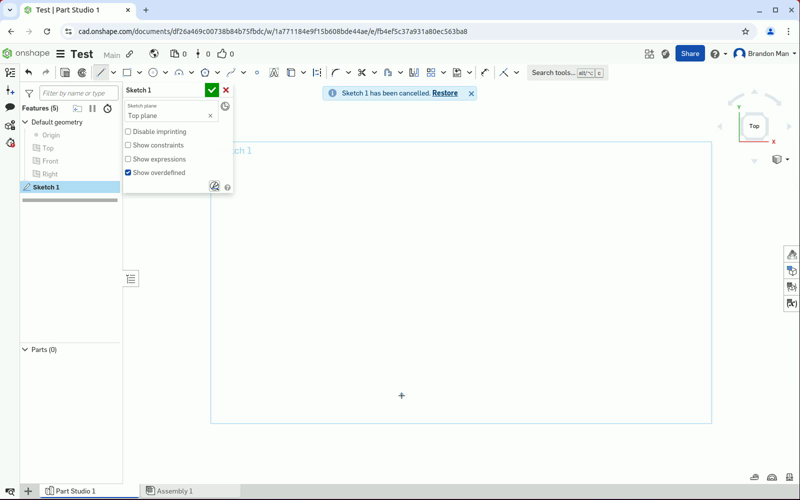
key_down(shift)
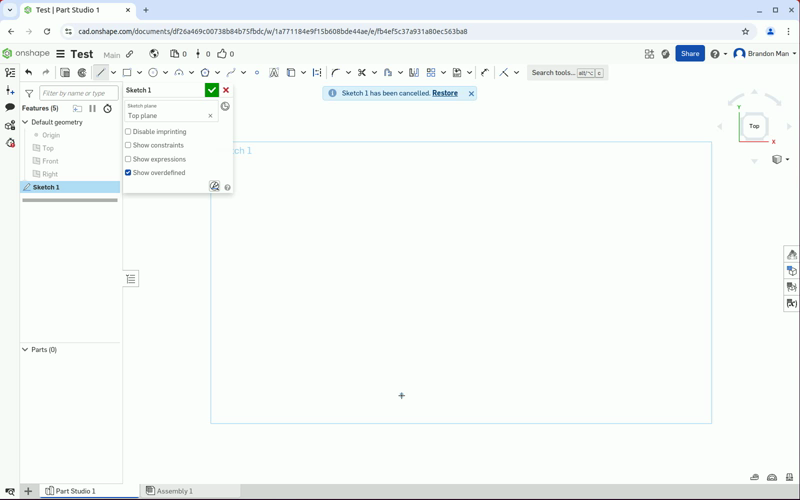
mouse_move(519, 395)
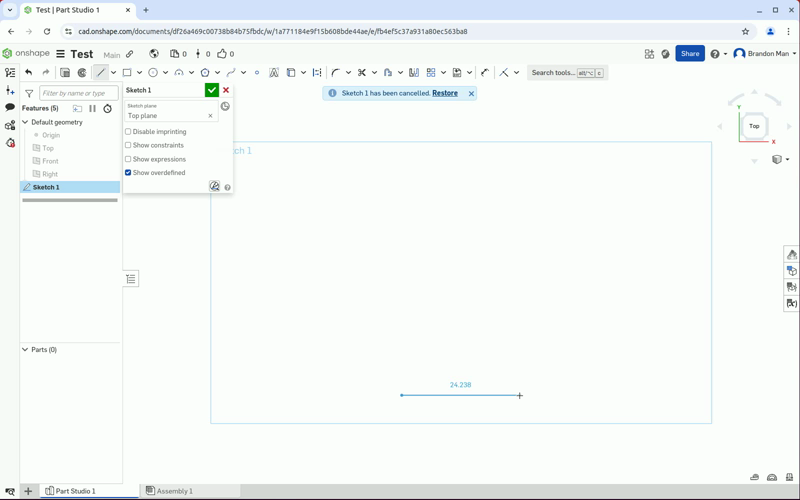
click(519, 395)
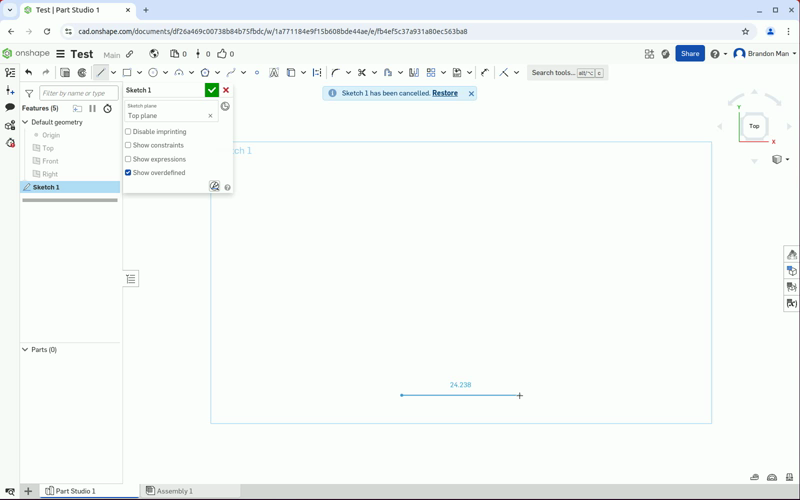
key_up(shift)
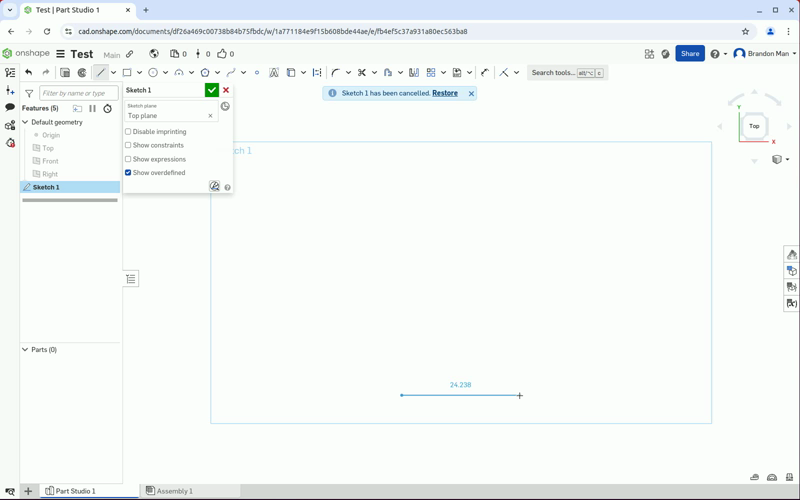
key_down(shift)
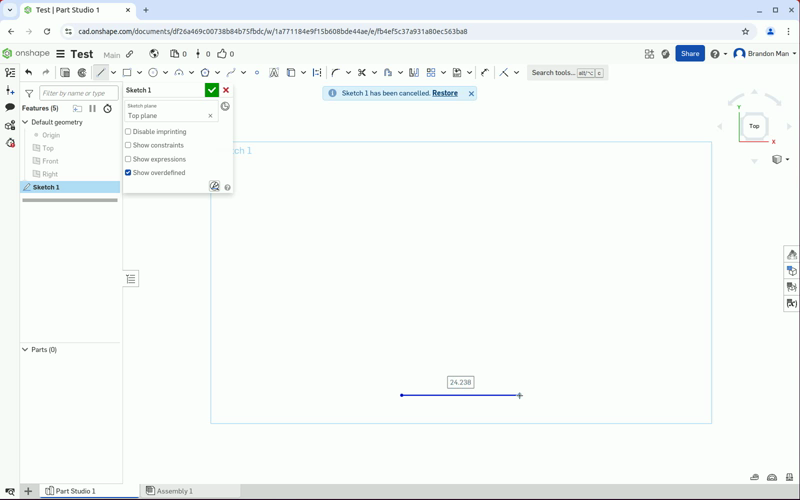
mouse_move(519, 171)
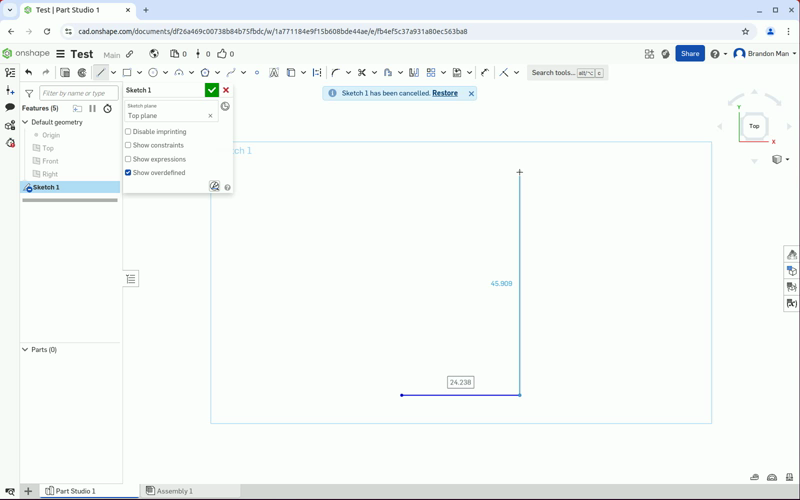
click(519, 171)
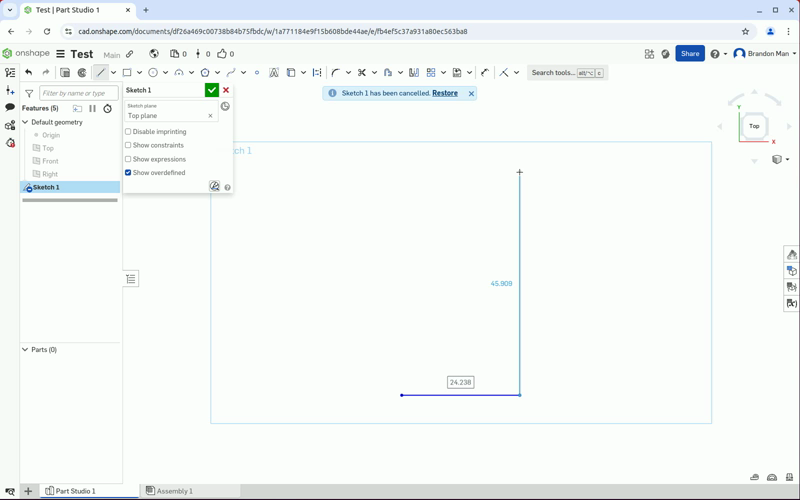
key_up(shift)
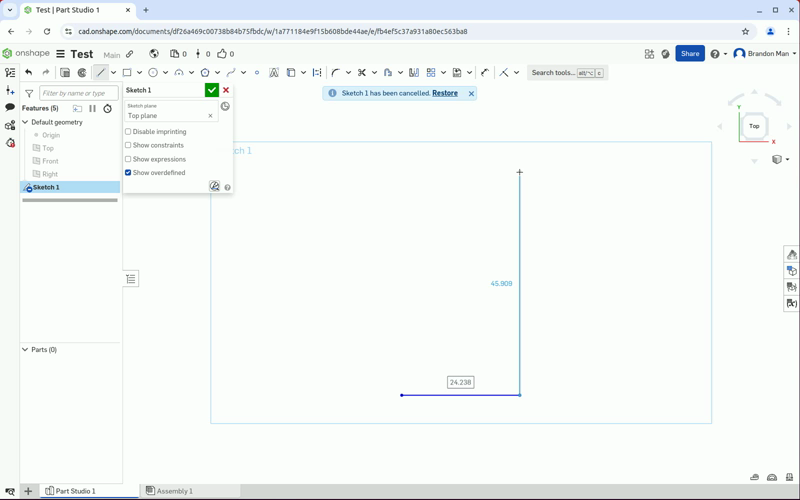
key_down(shift)
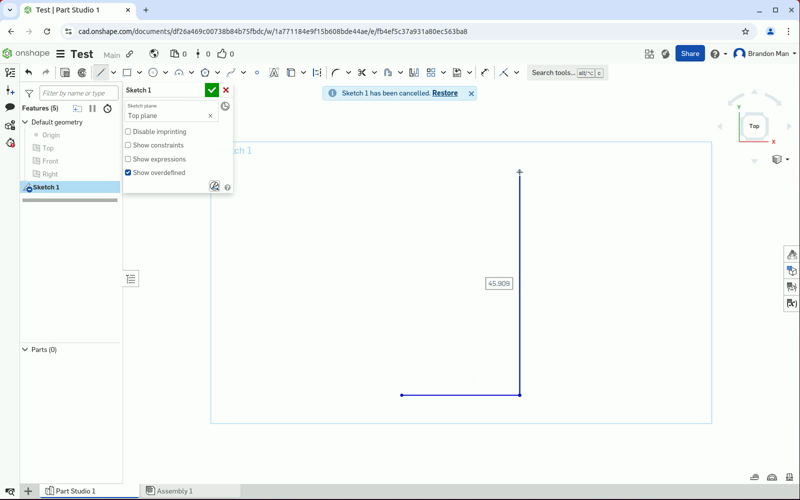
mouse_move(401, 171)
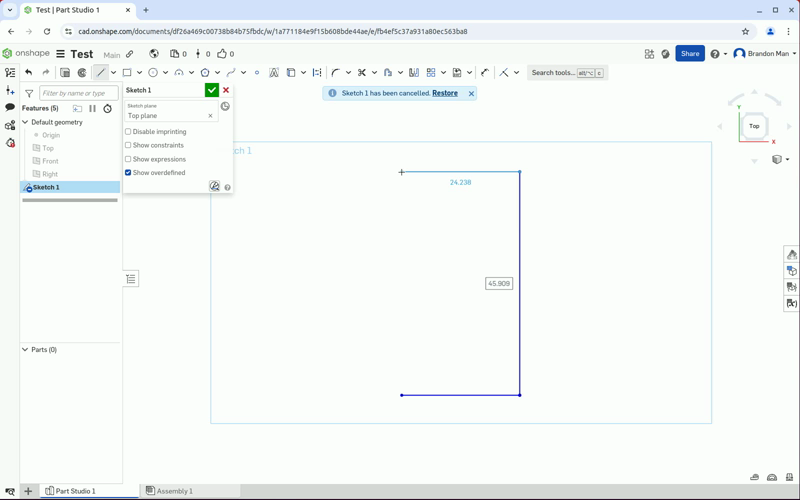
click(401, 171)
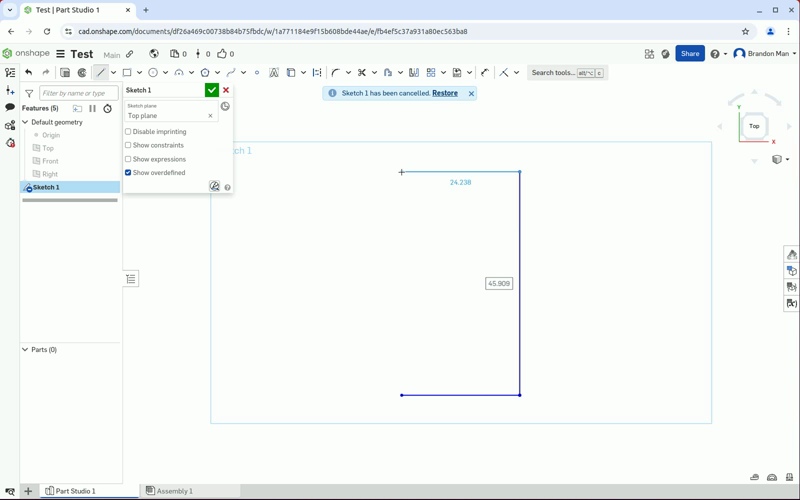
key_up(shift)
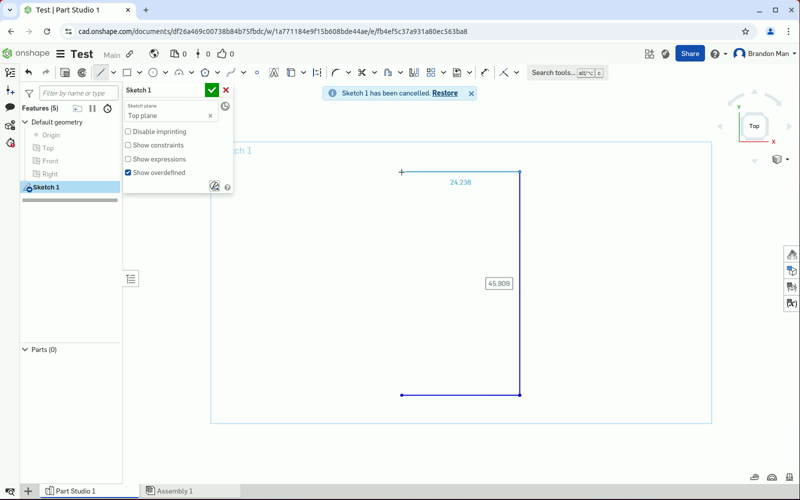
key_down(shift)
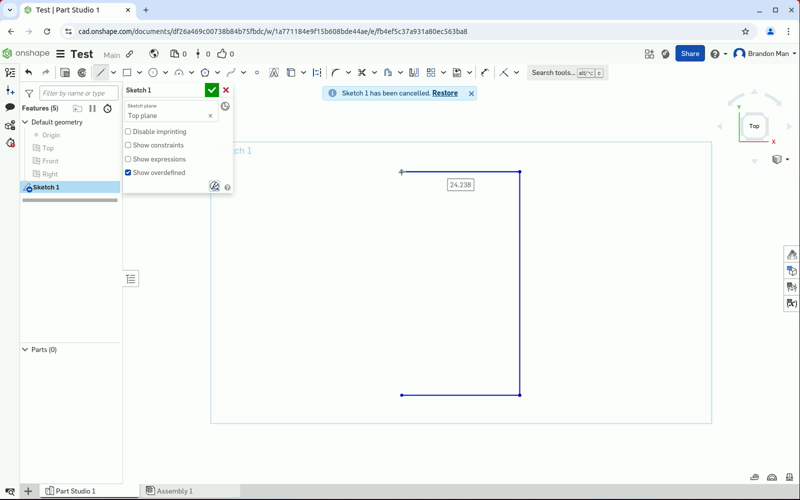
mouse_move(401, 395)
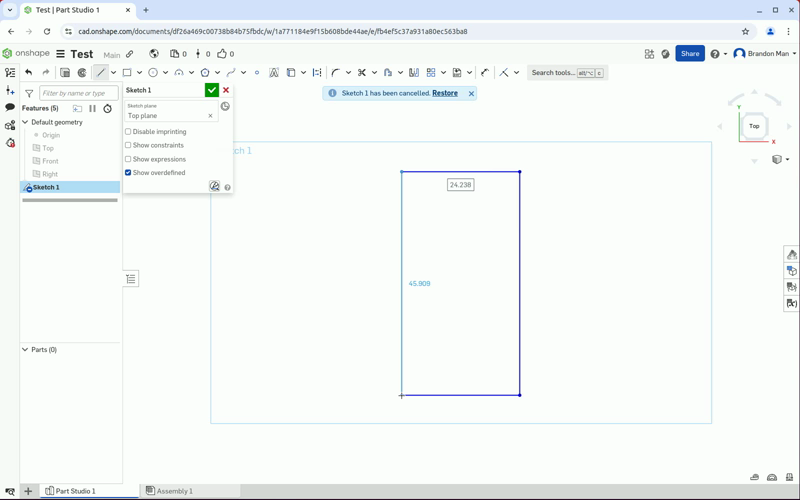
key_up(shift)
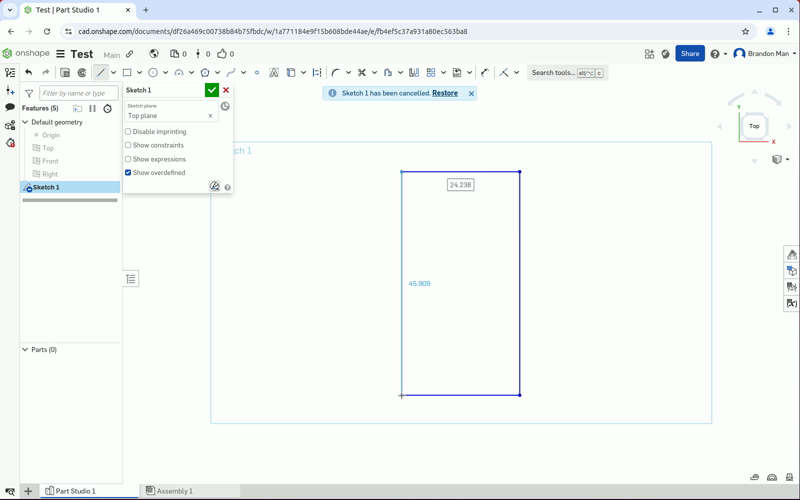
click(401, 395)
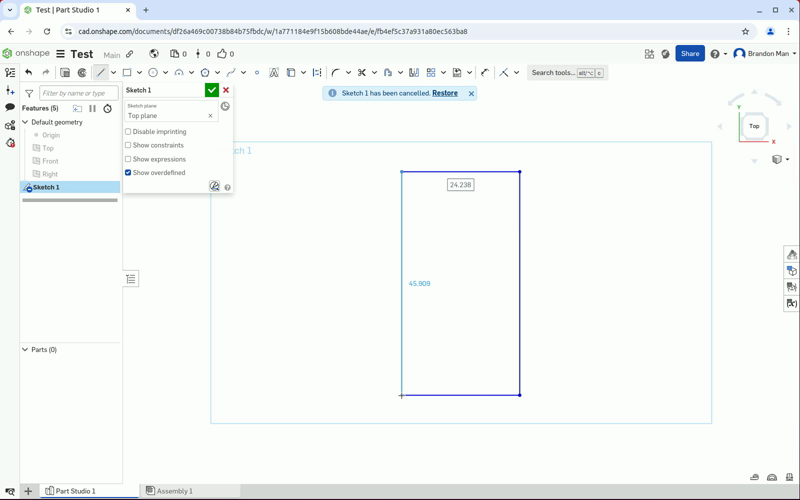
key(esc)
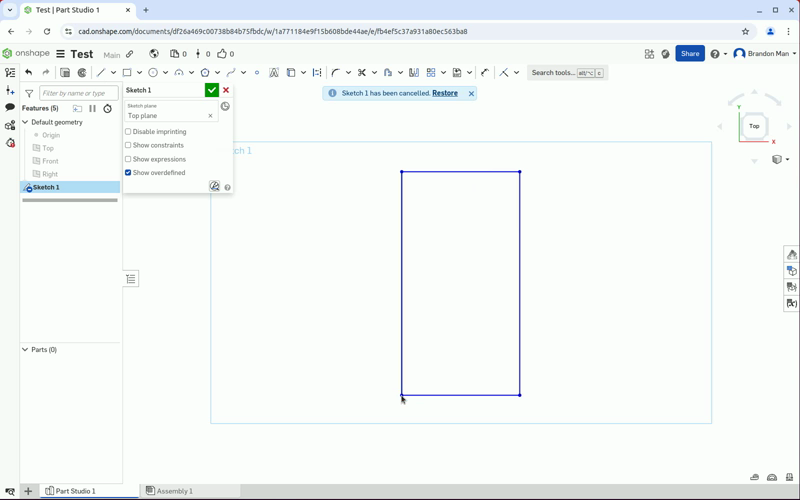
mouse_move(500, 208)
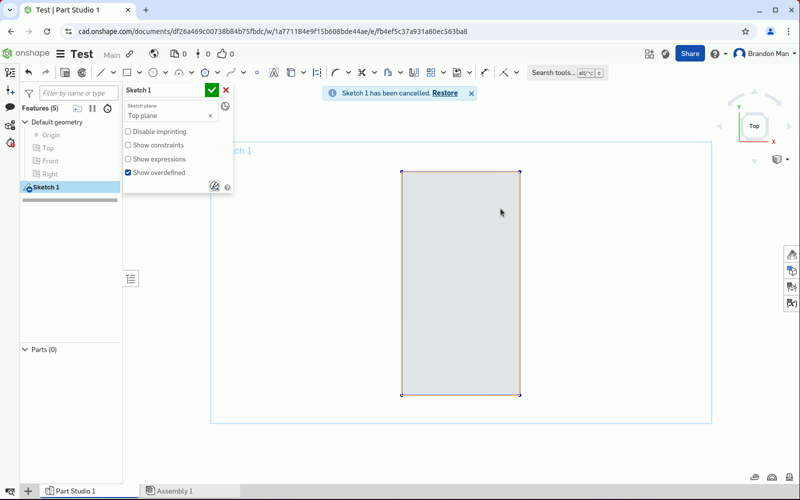
click(500, 208)
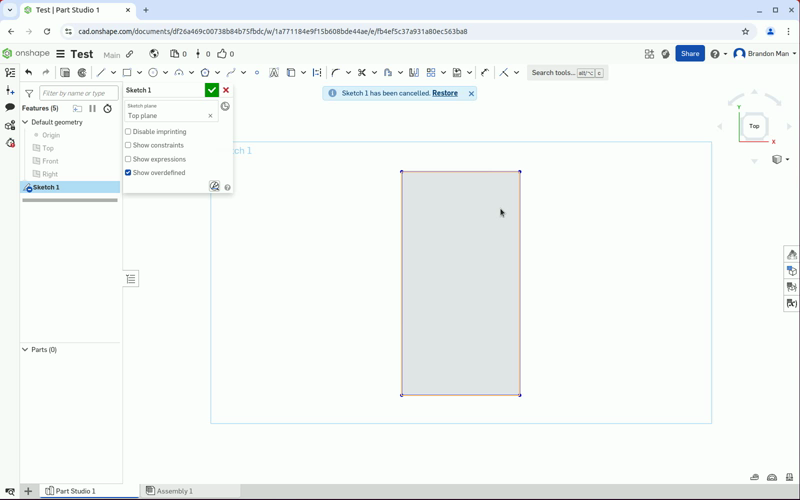
mouse_move(73, 352)
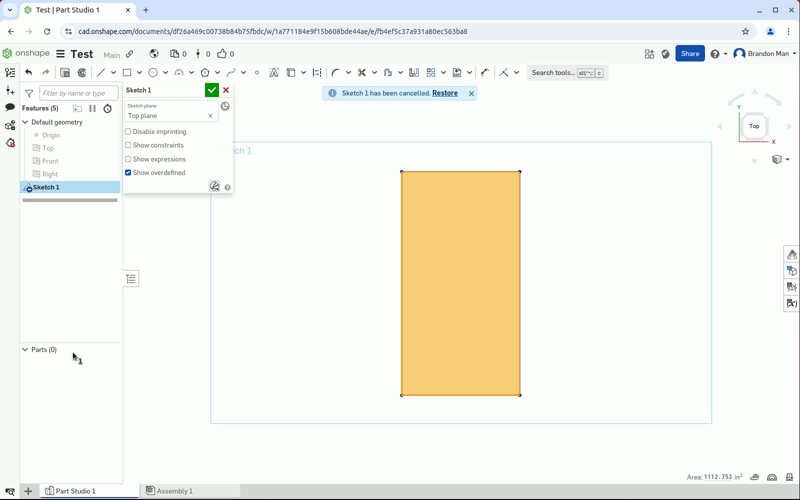
key(shift+y)
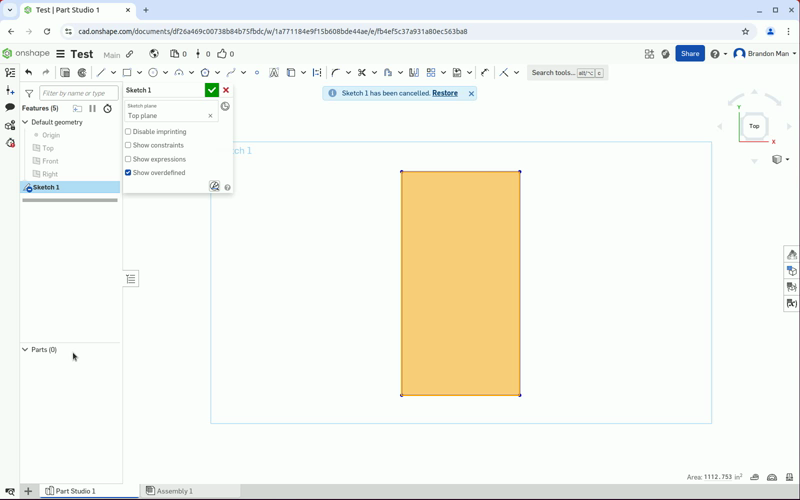
key(shift+e)
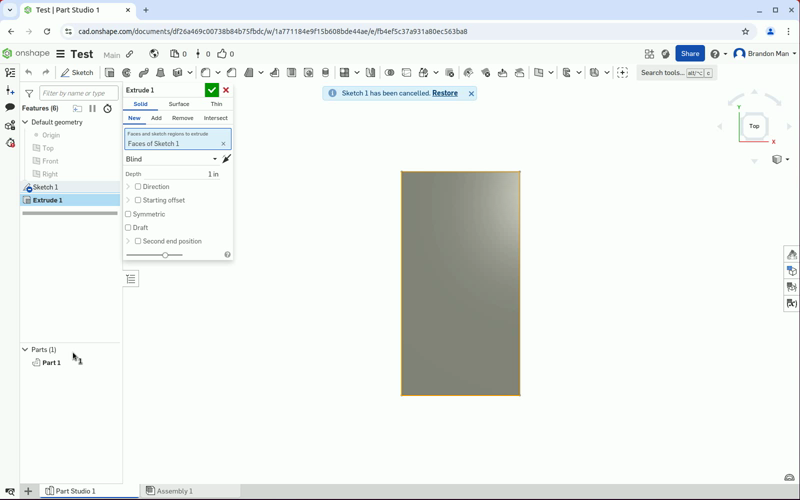
mouse_move(143, 106)
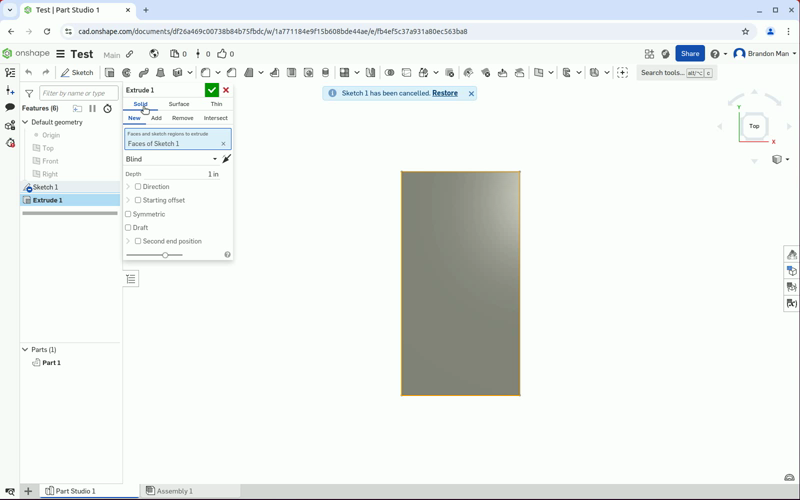
click(143, 106)
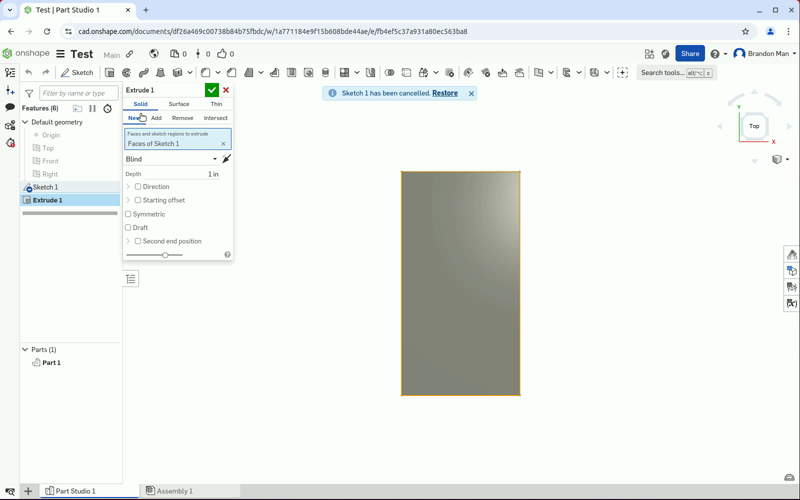
mouse_move(137, 120)
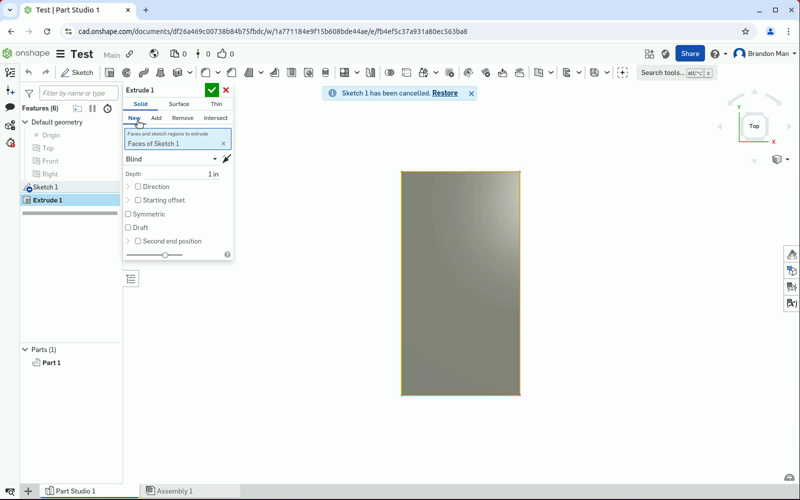
click(137, 120)
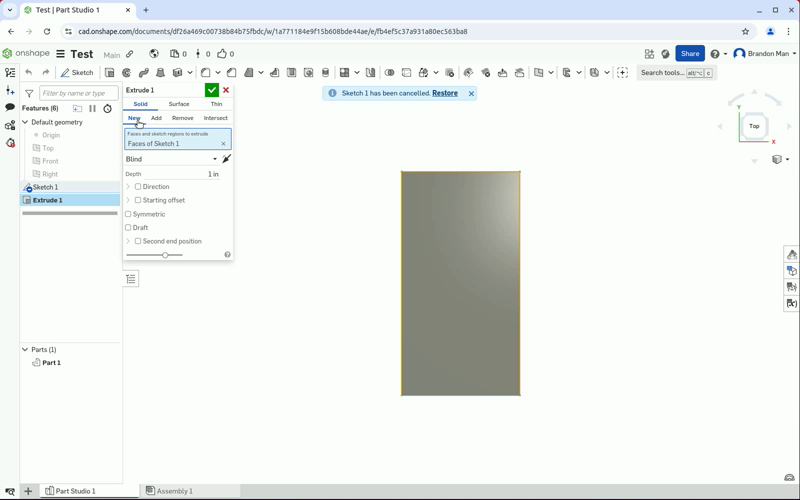
key(tab, 4)
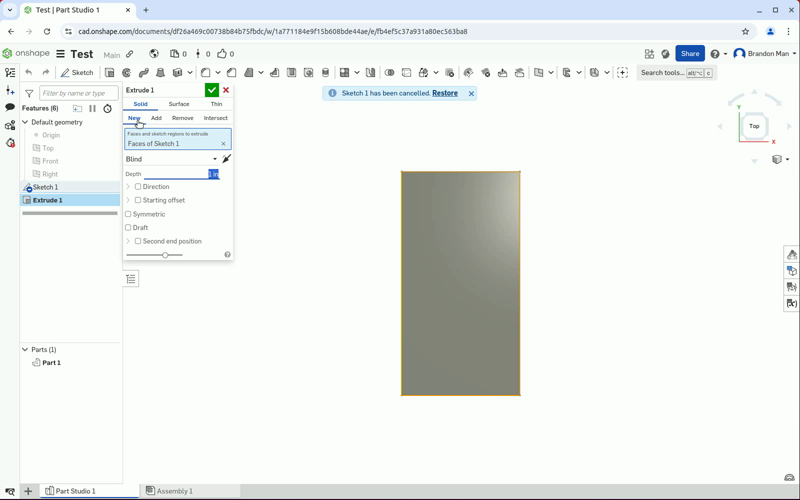
text(6.981)
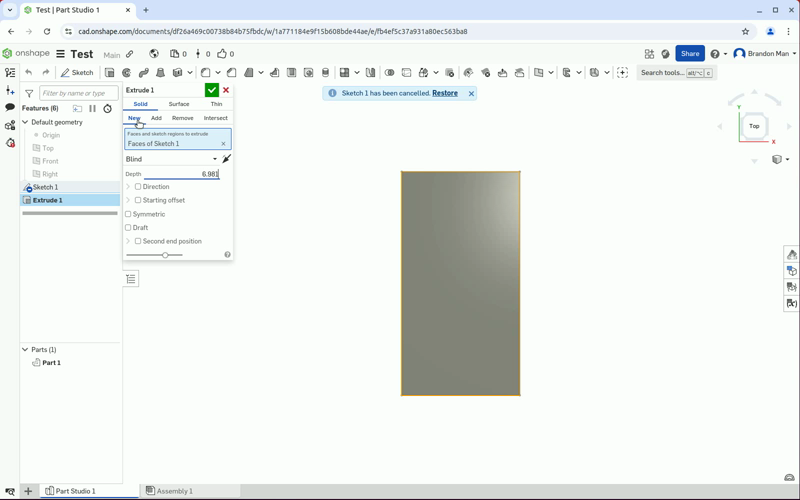
key(enter)
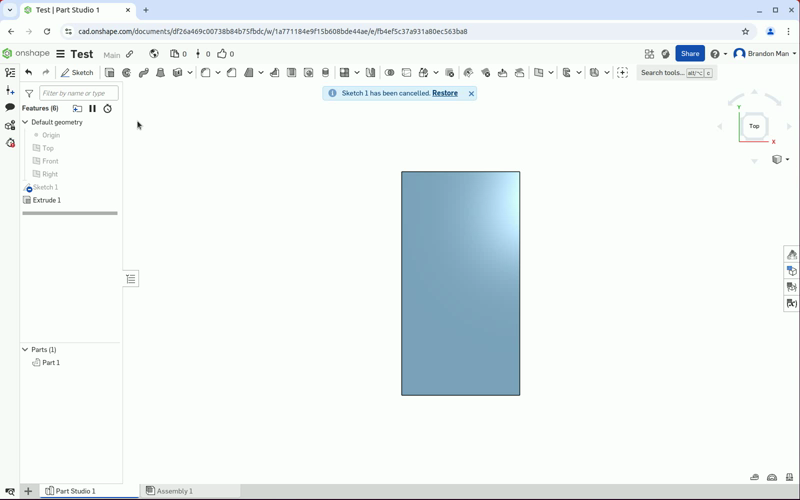
key(shift+h)
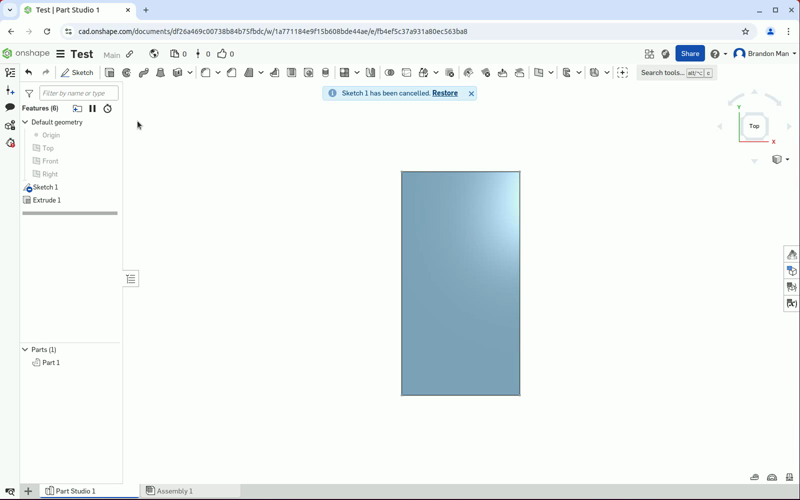
key(shift+h)
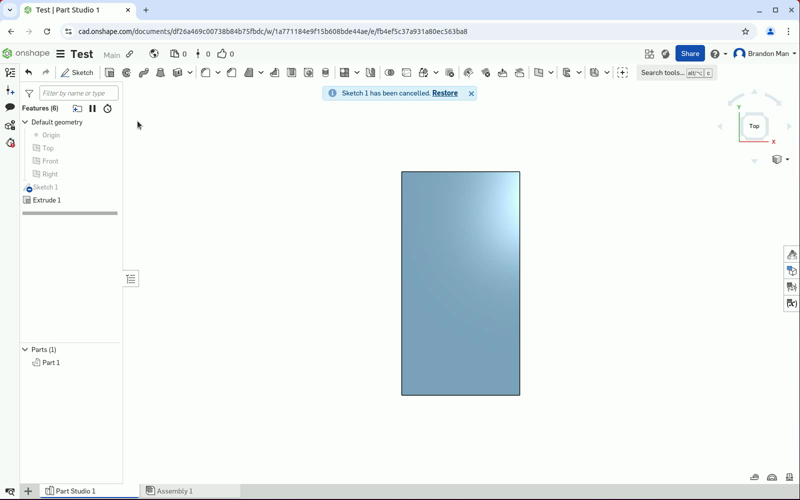
mouse_move(73, 189)
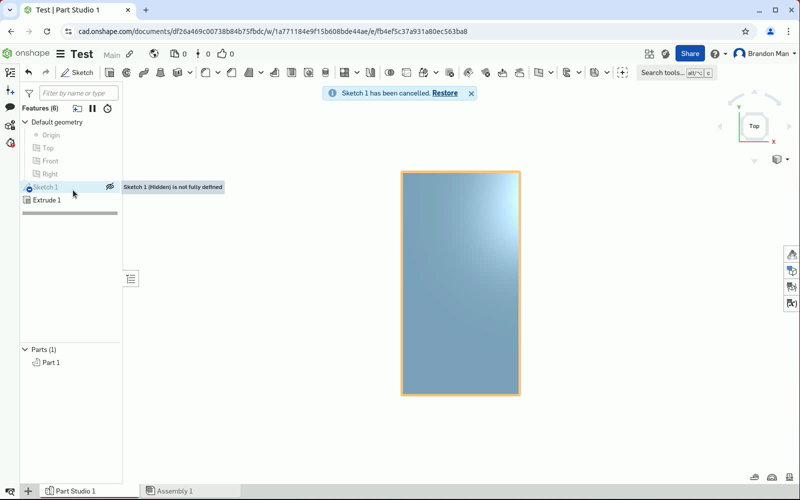
click(73, 189)
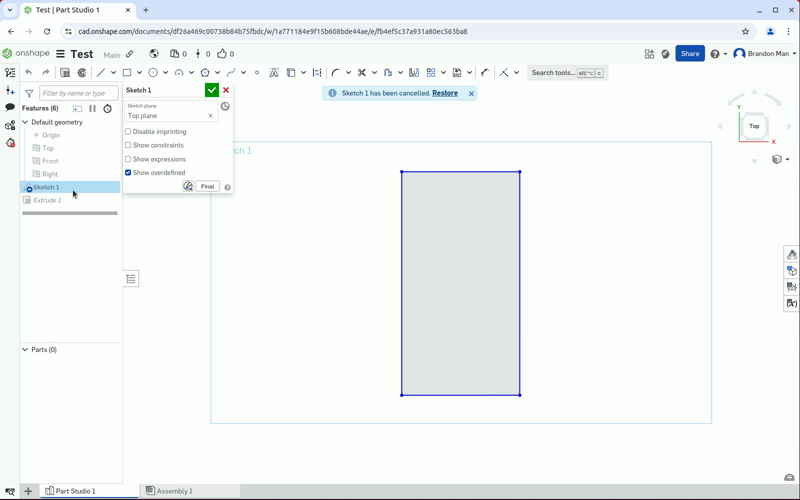
mouse_move(229, 92)
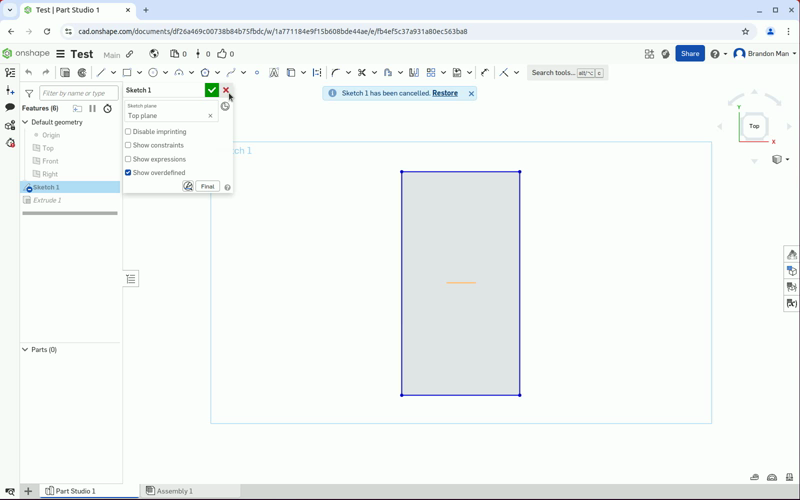
click(229, 92)
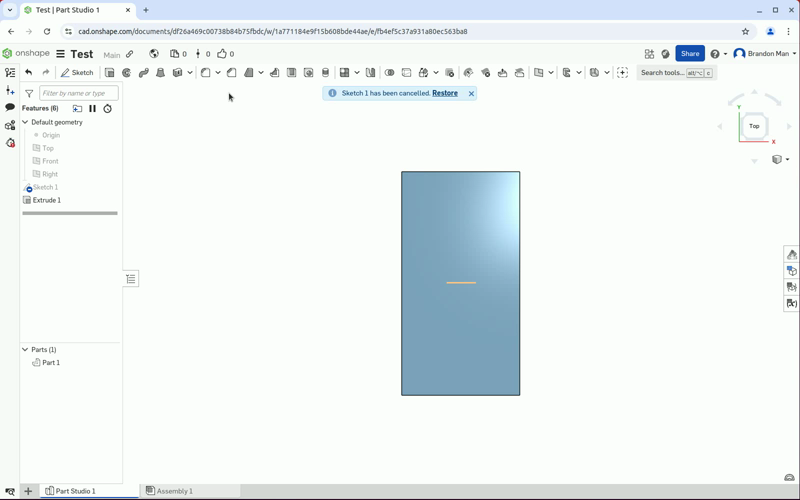
mouse_move(541, 75)
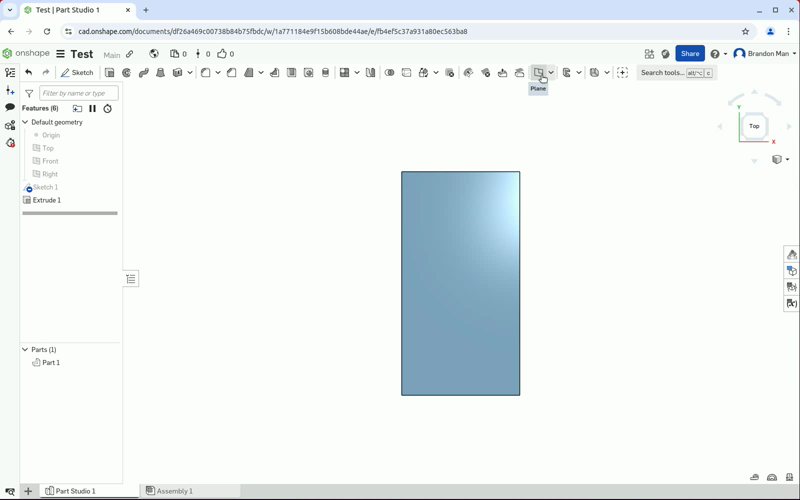
click(541, 75)
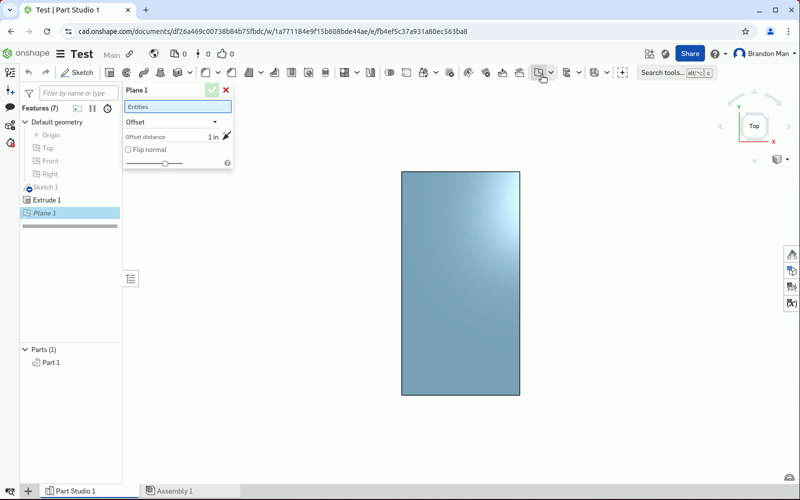
mouse_move(73, 150)
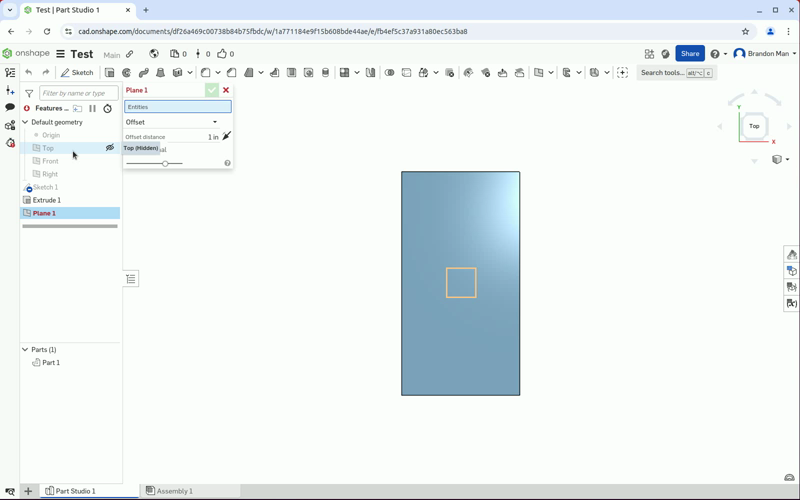
click(73, 150)
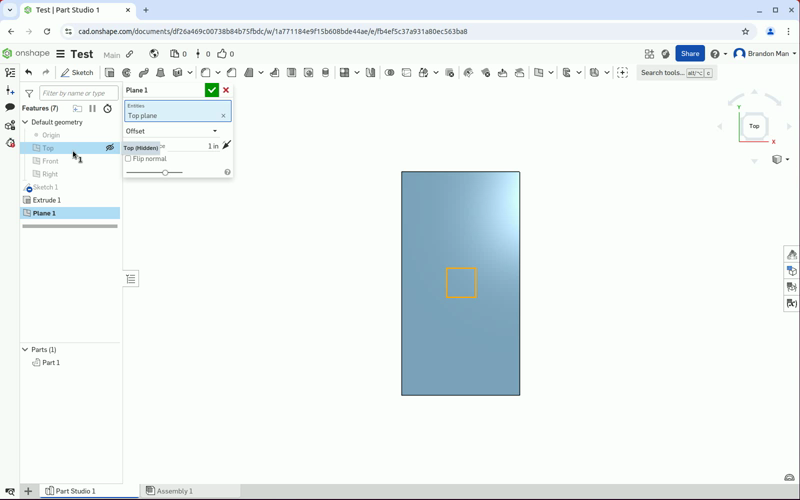
key(tab, 2)
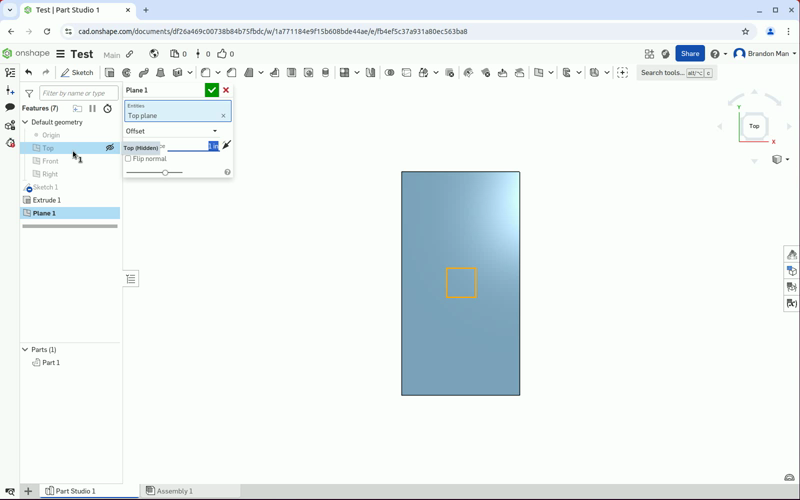
text(6.994)
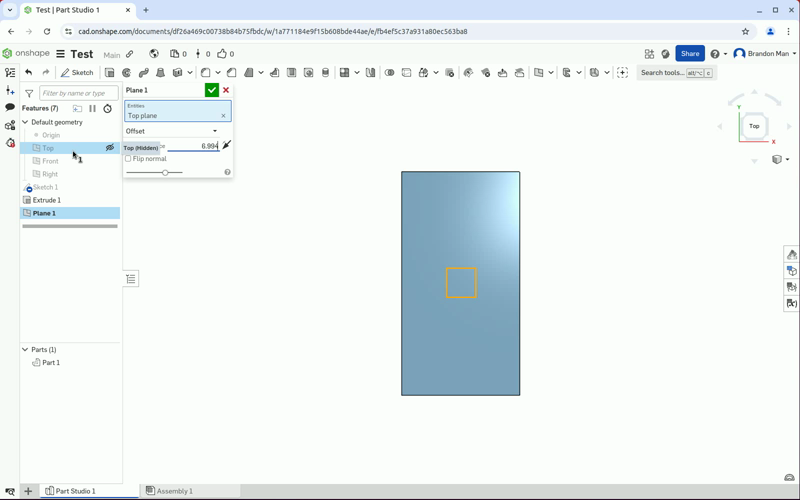
key(enter, 2)
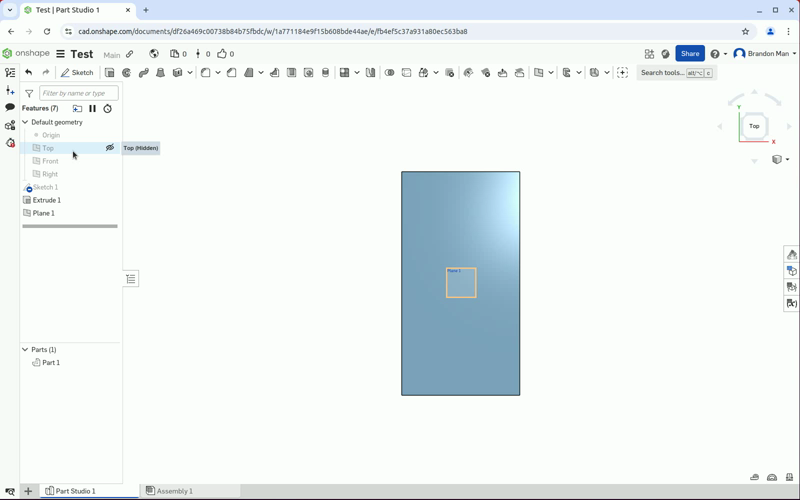
key(shift+s)
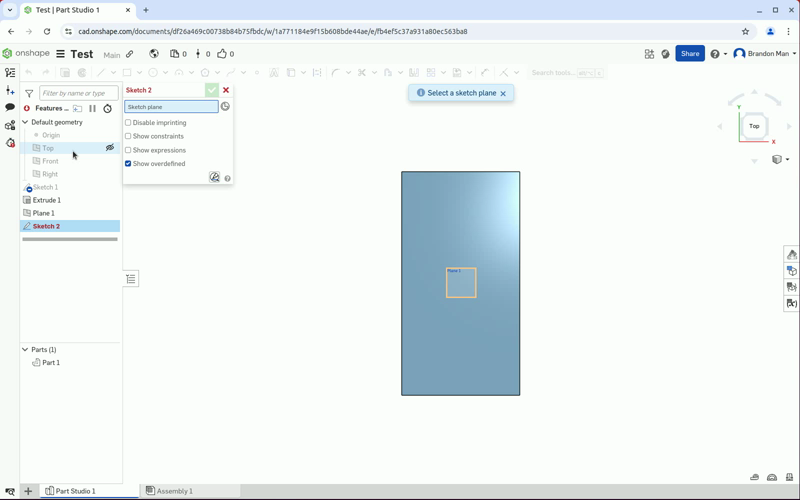
mouse_move(73, 215)
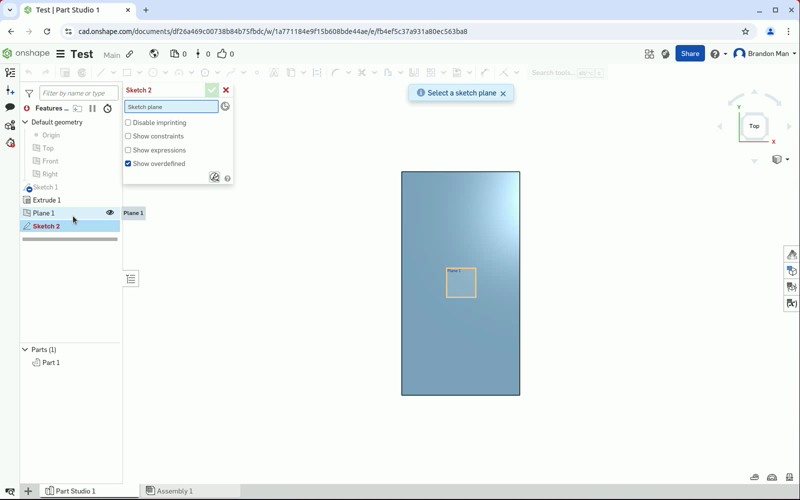
click(73, 215)
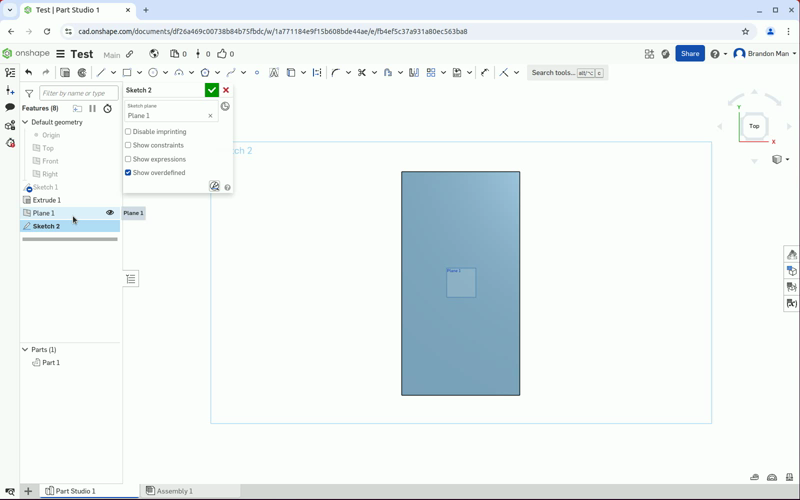
mouse_move(73, 352)
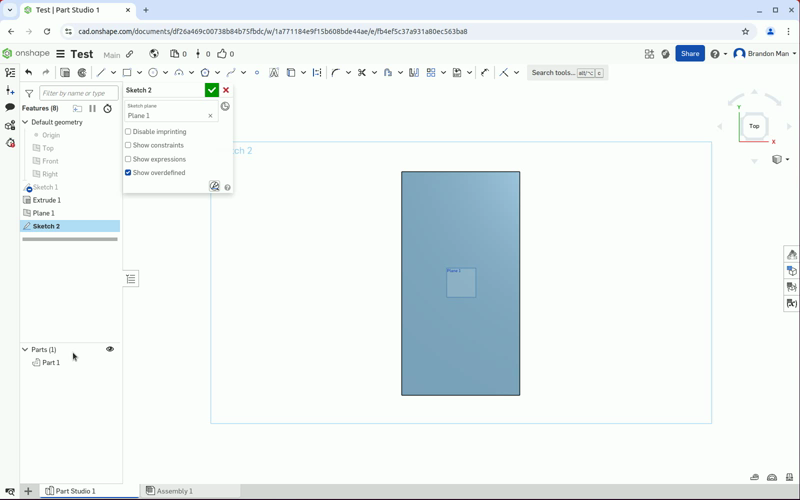
key(y)
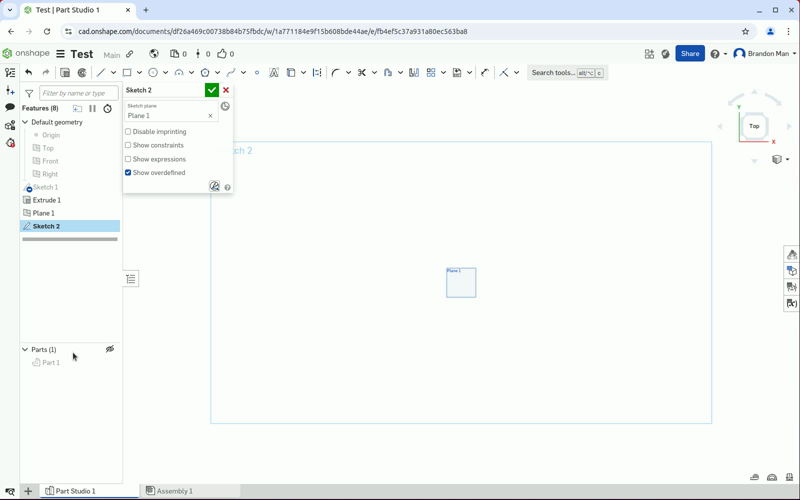
key(l)
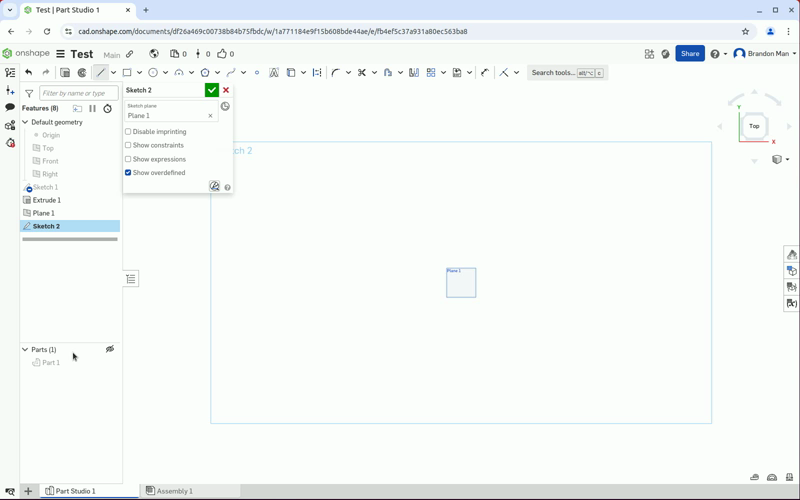
key_down(shift)
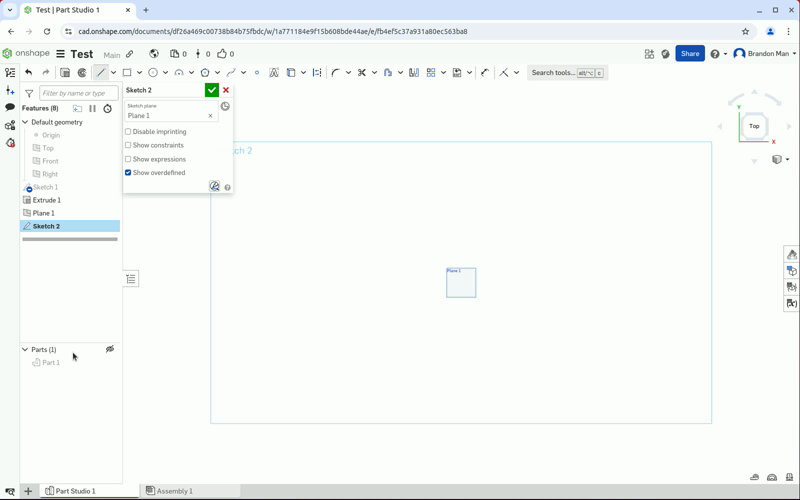
mouse_move(403, 395)
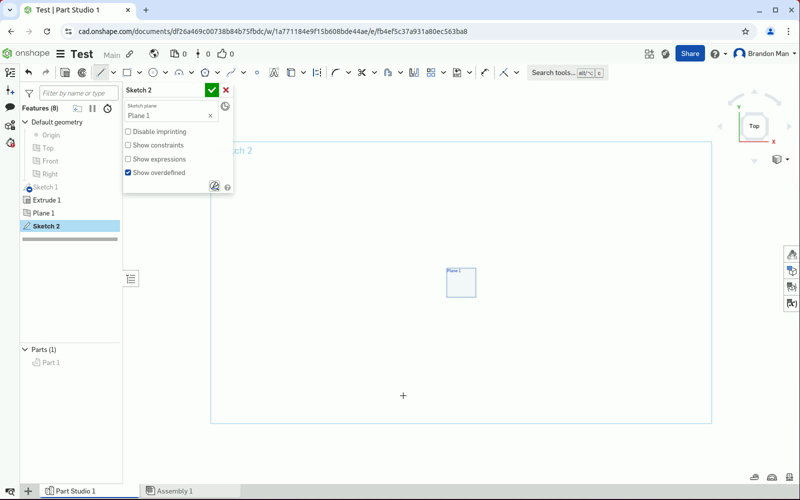
click(403, 395)
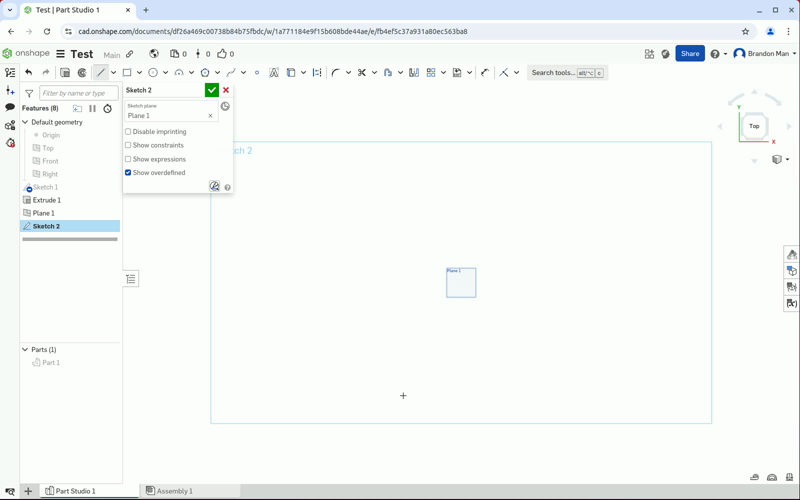
key_up(shift)
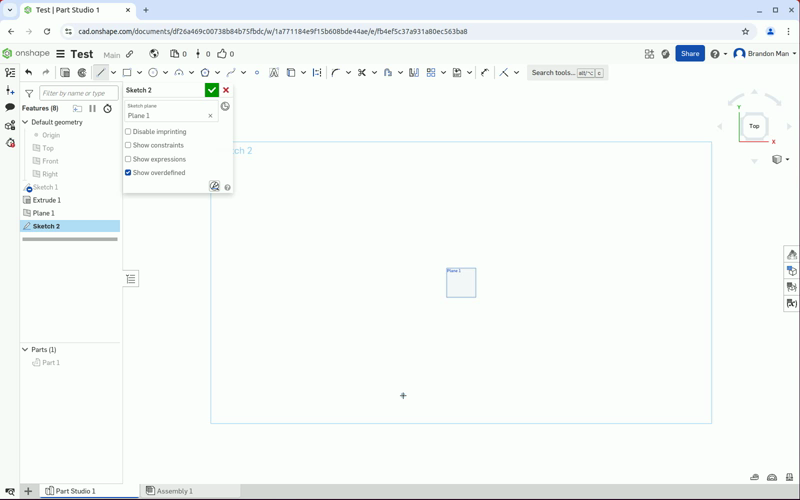
key_down(shift)
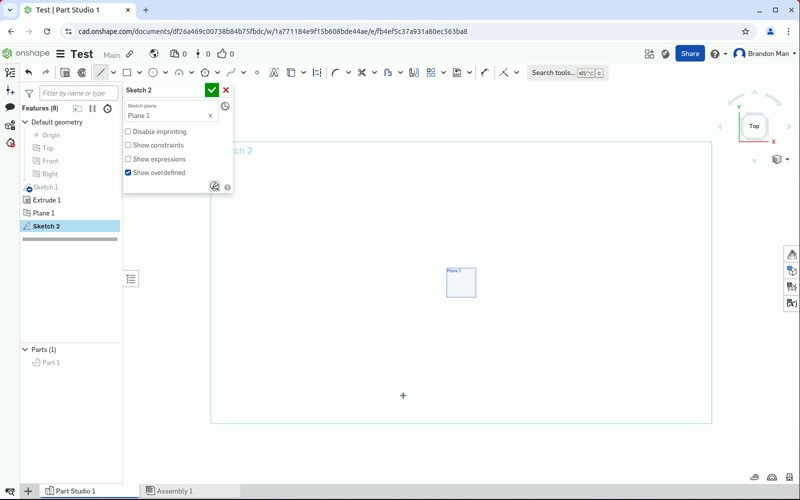
mouse_move(519, 395)
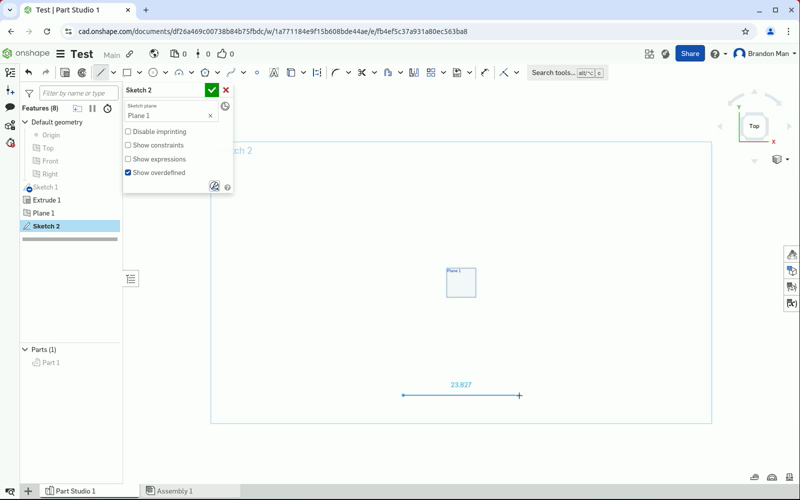
click(519, 395)
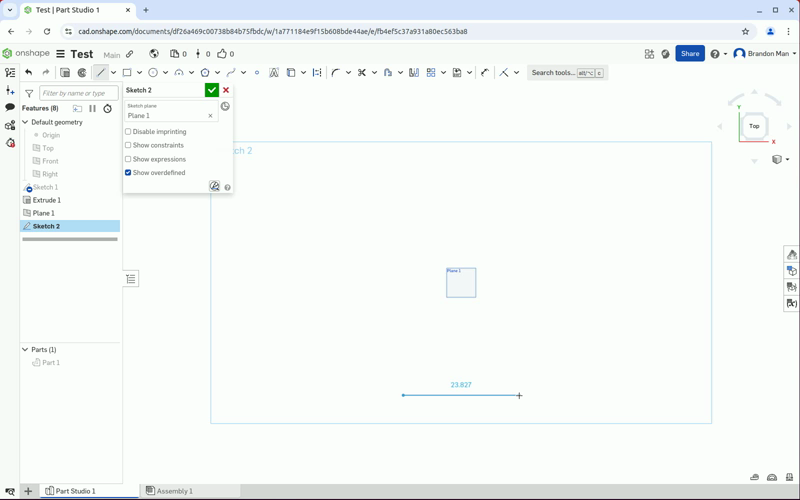
key_up(shift)
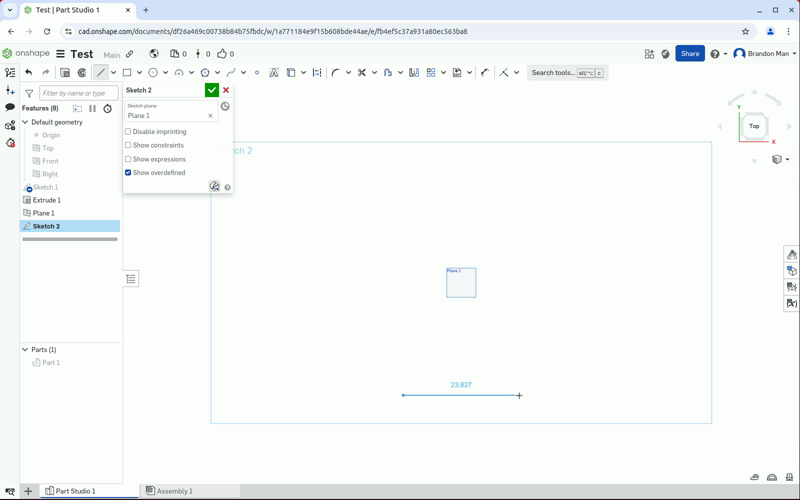
key_down(shift)
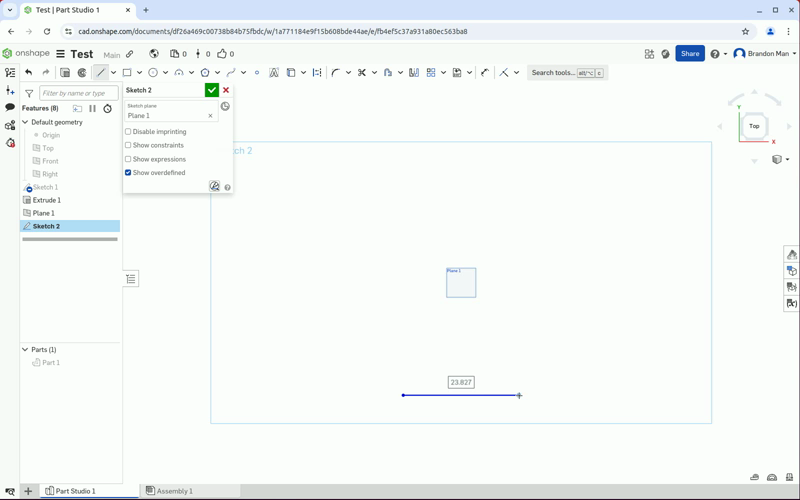
mouse_move(549, 395)
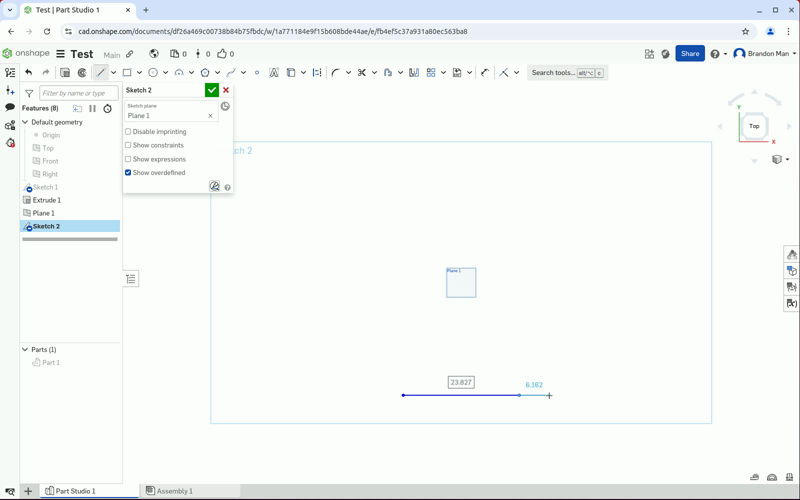
mouse_move(519, 361)
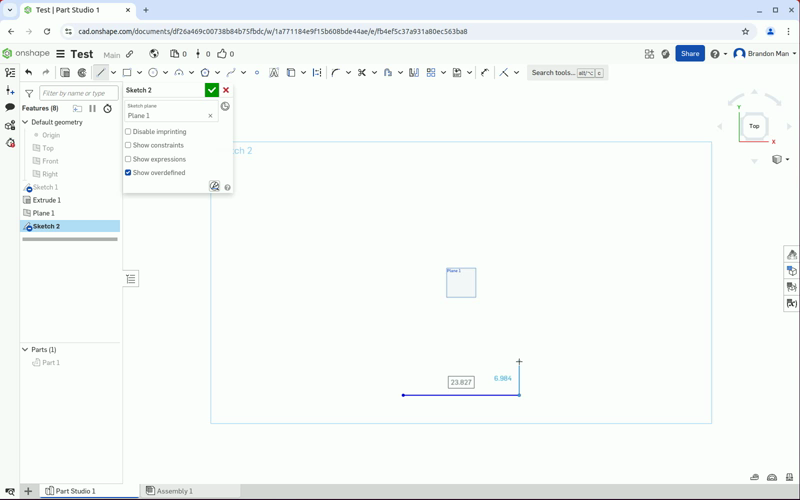
click(519, 361)
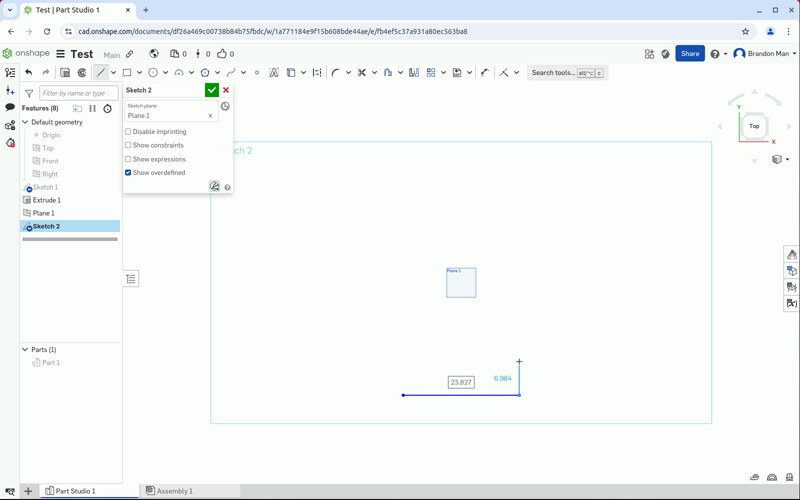
key_up(shift)
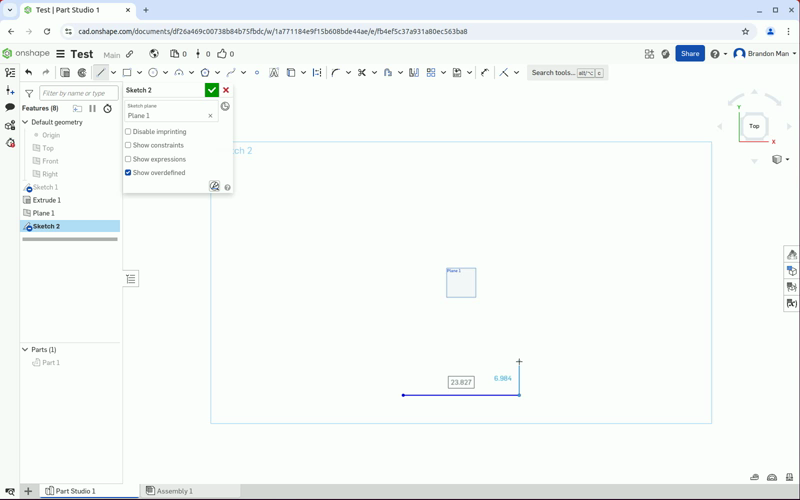
key_down(shift)
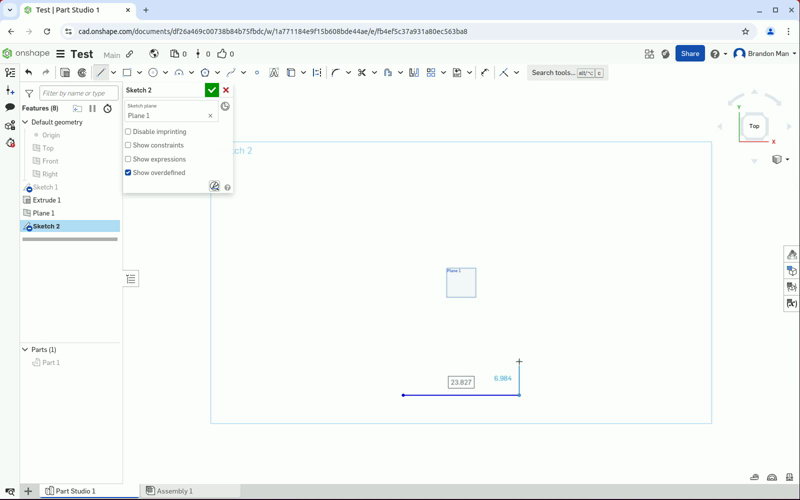
mouse_move(403, 361)
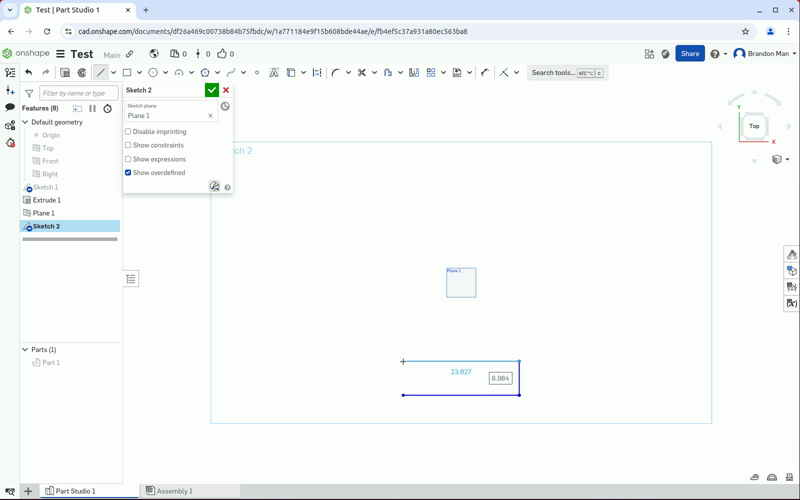
click(403, 361)
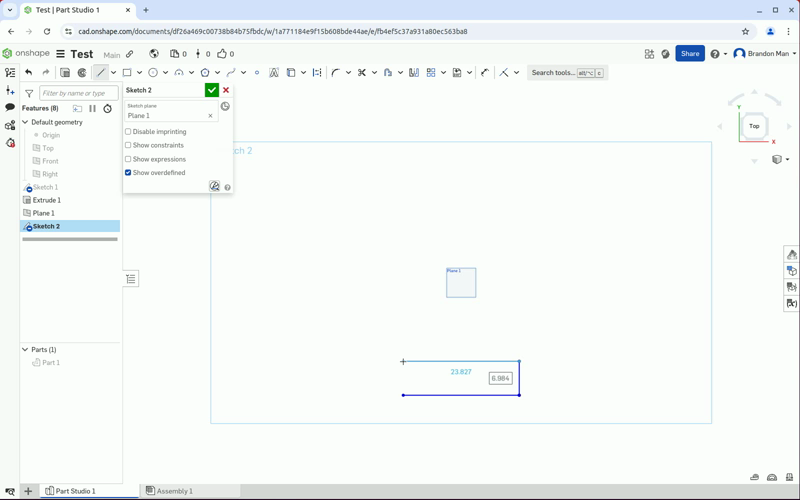
key_up(shift)
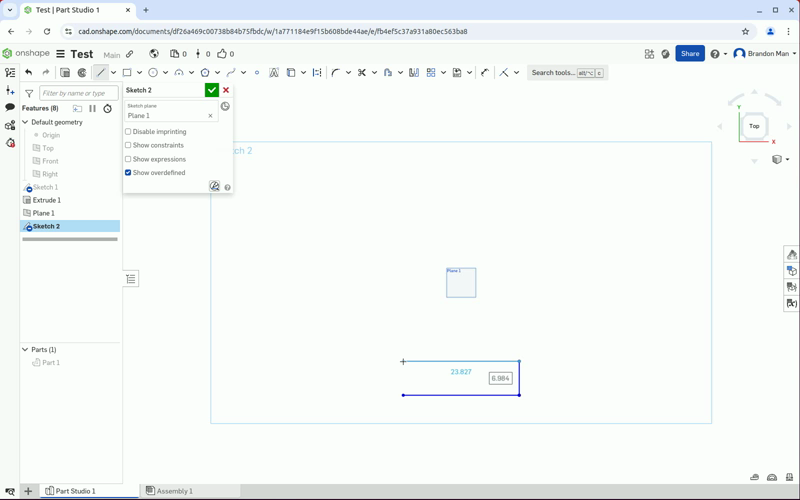
mouse_move(433, 361)
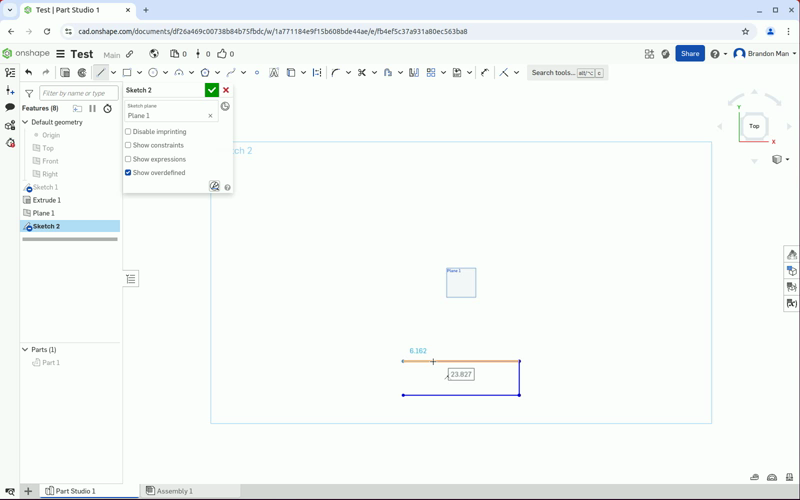
key_down(shift)
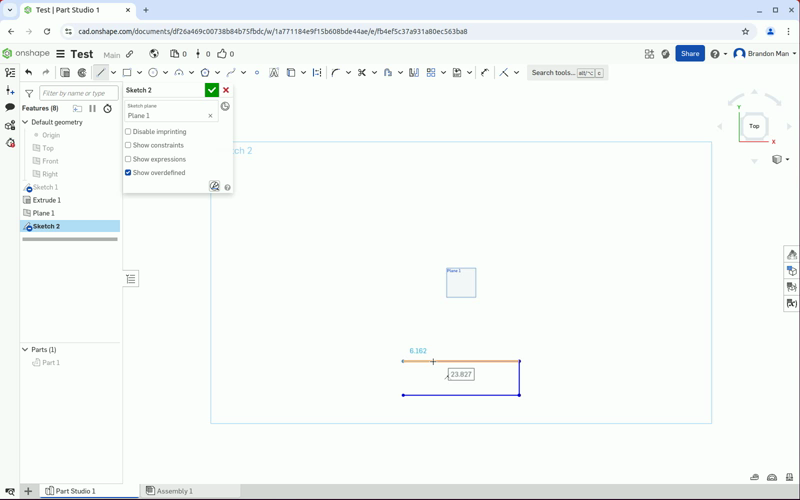
mouse_move(403, 395)
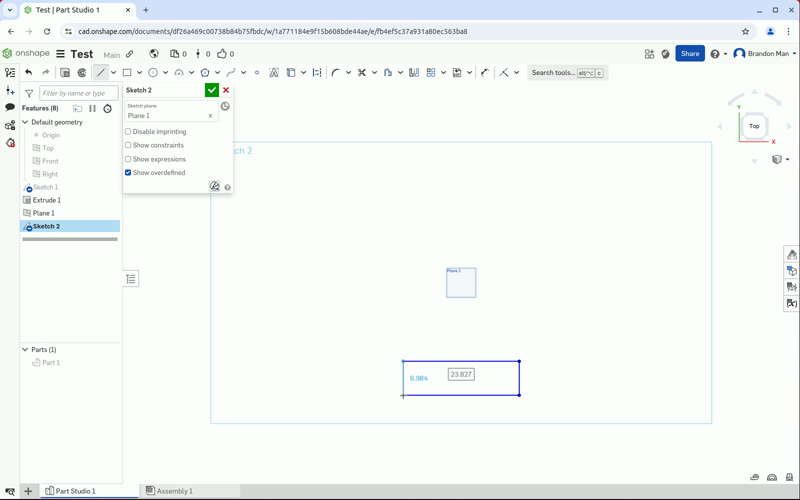
key_up(shift)
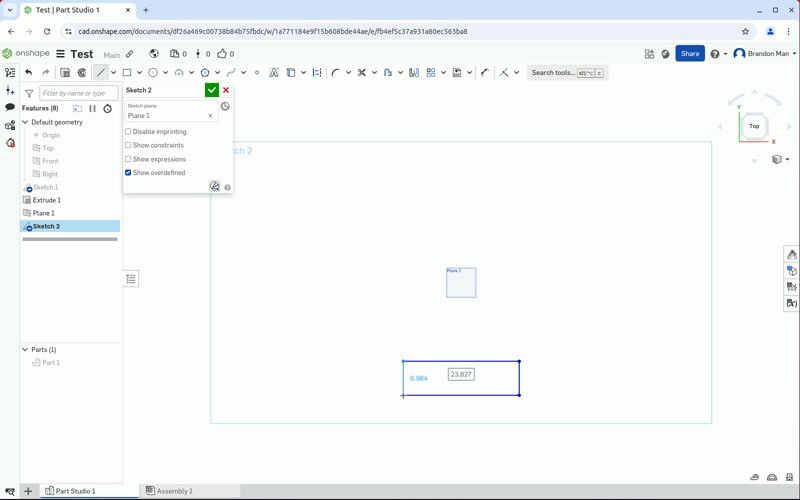
click(403, 395)
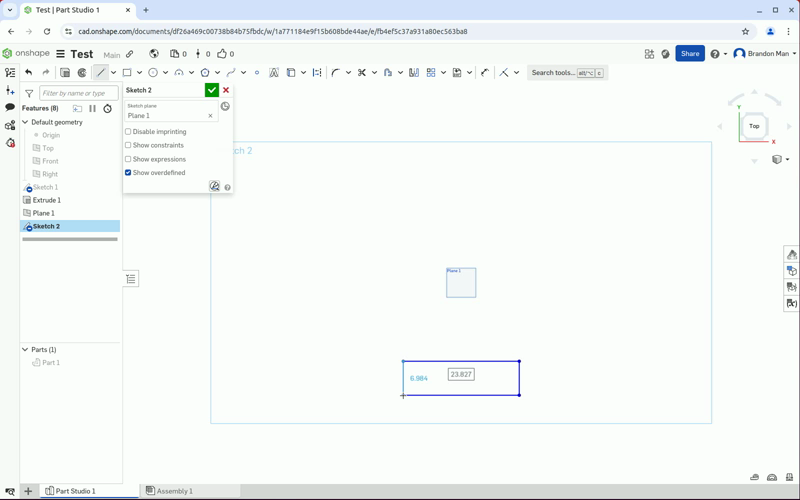
key(esc)
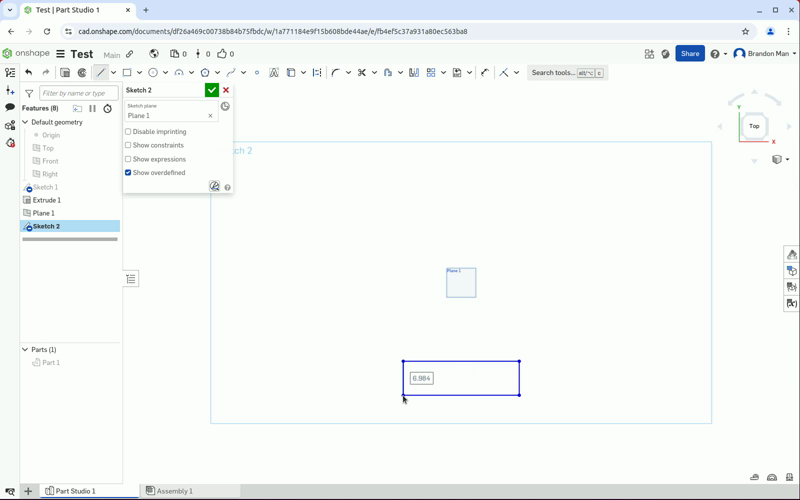
mouse_move(420, 388)
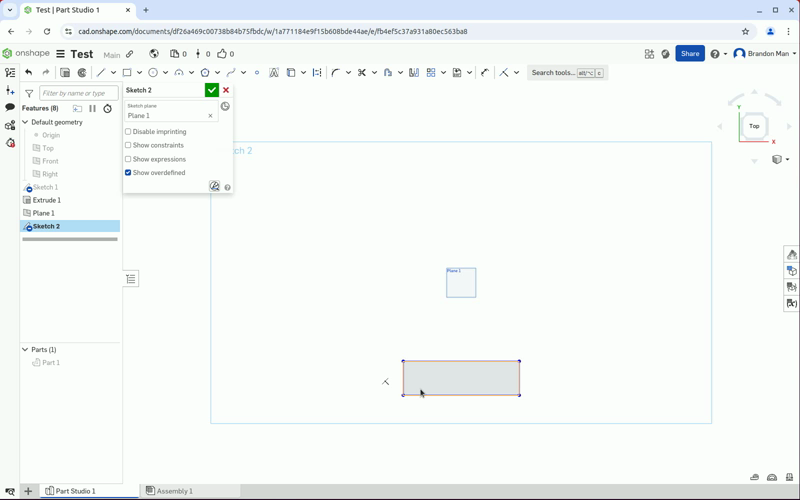
click(420, 388)
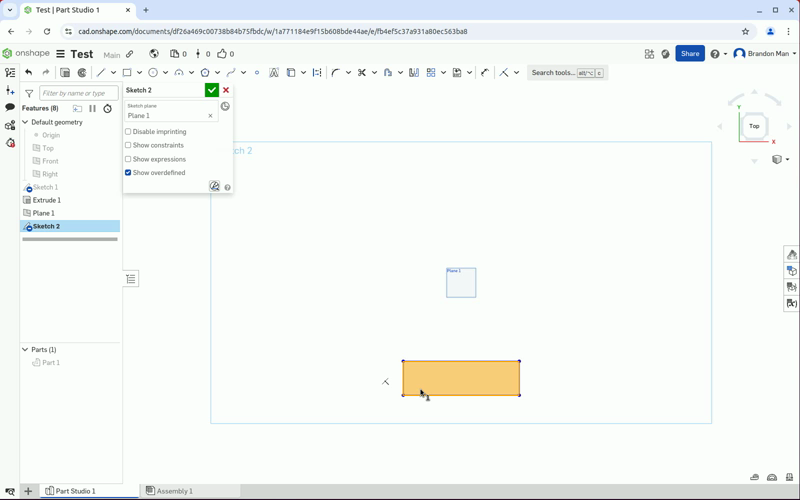
mouse_move(73, 352)
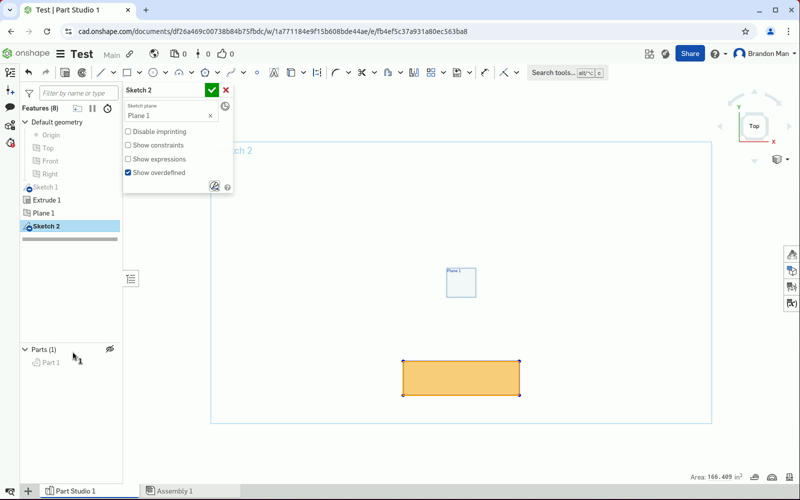
key(shift+y)
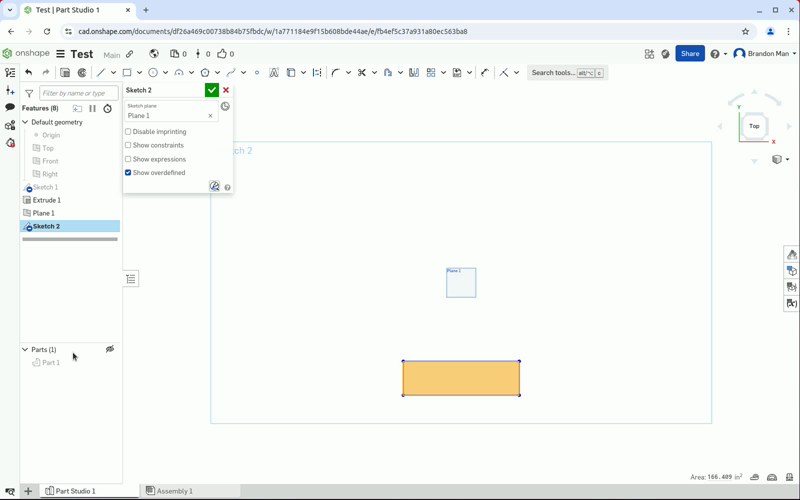
key(shift+e)
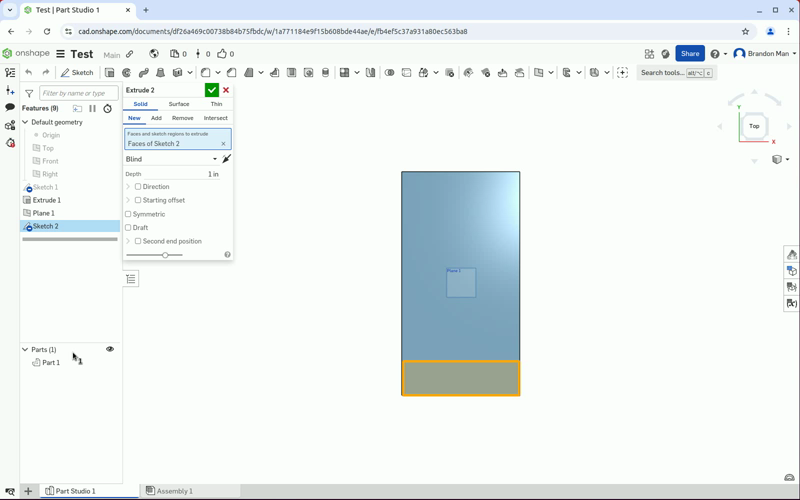
mouse_move(143, 106)
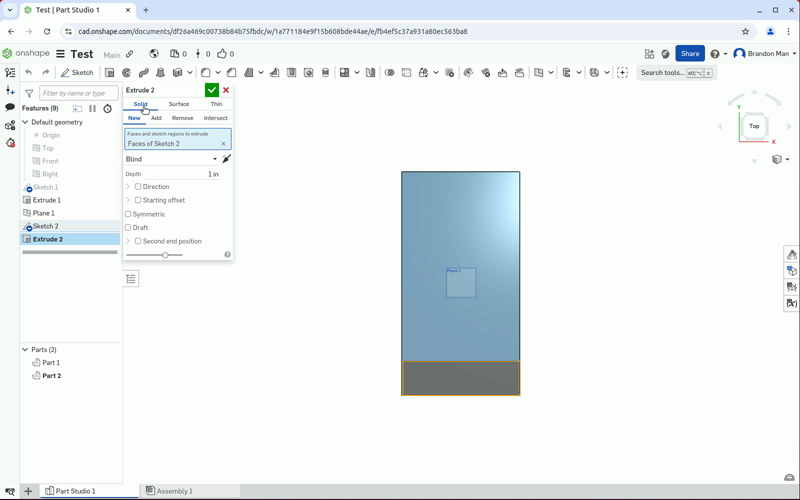
click(143, 106)
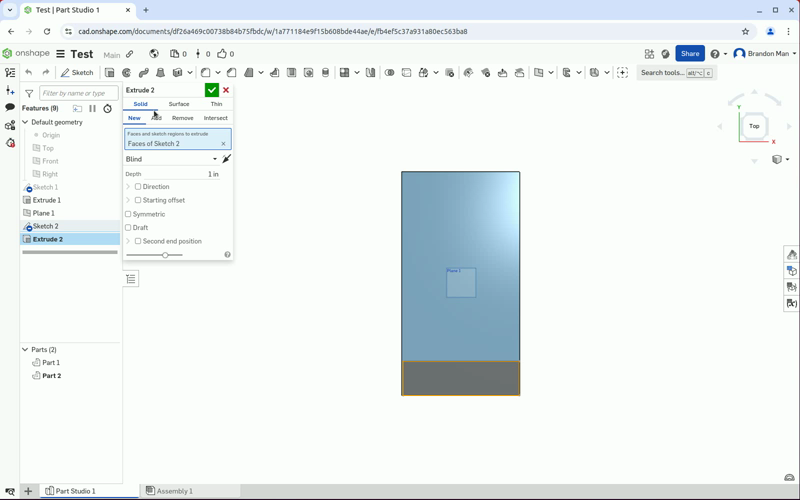
mouse_move(186, 120)
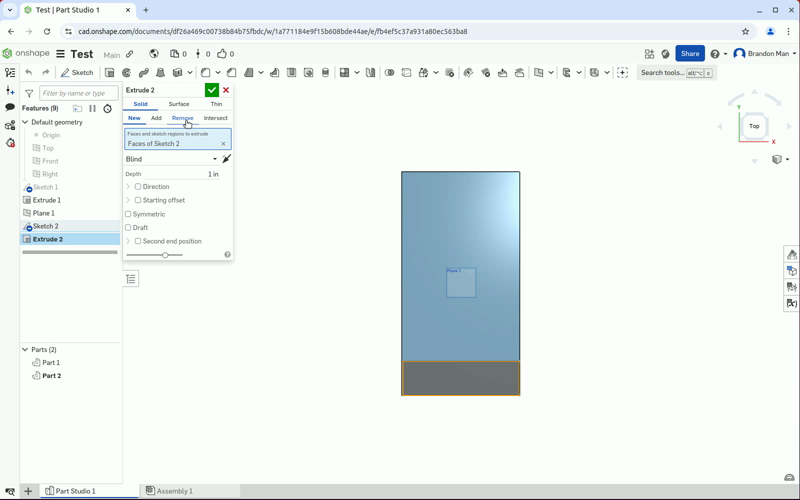
click(186, 120)
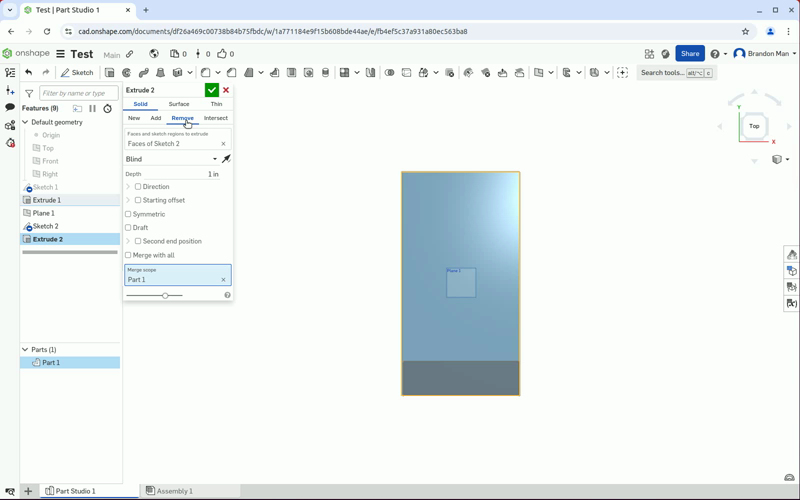
key(tab, 4)
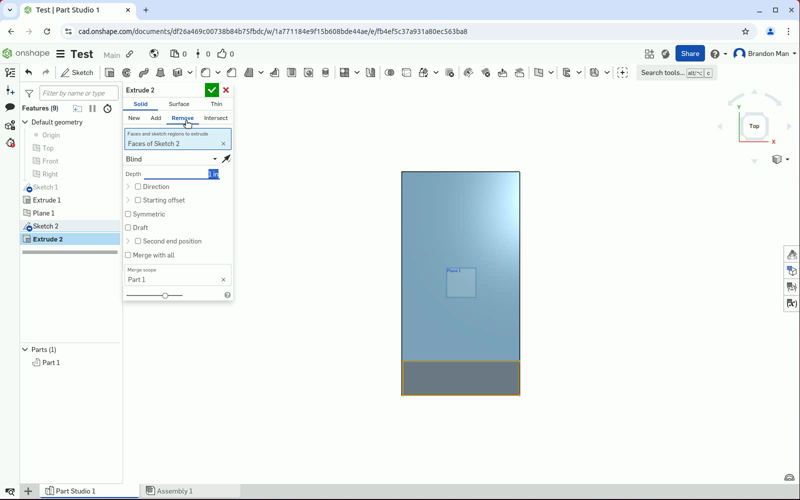
text(5.777)
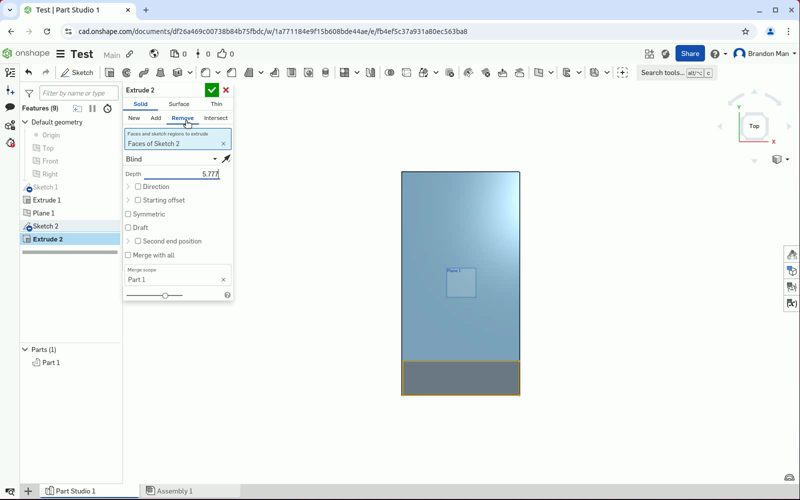
key(tab, 6)
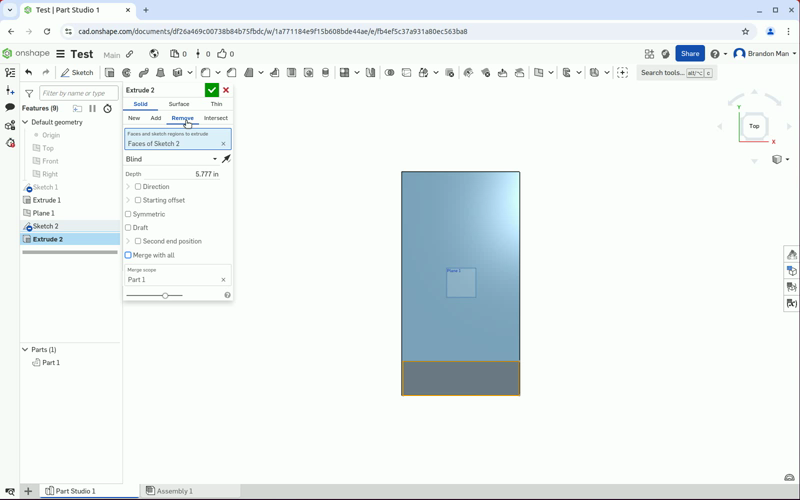
key(space)
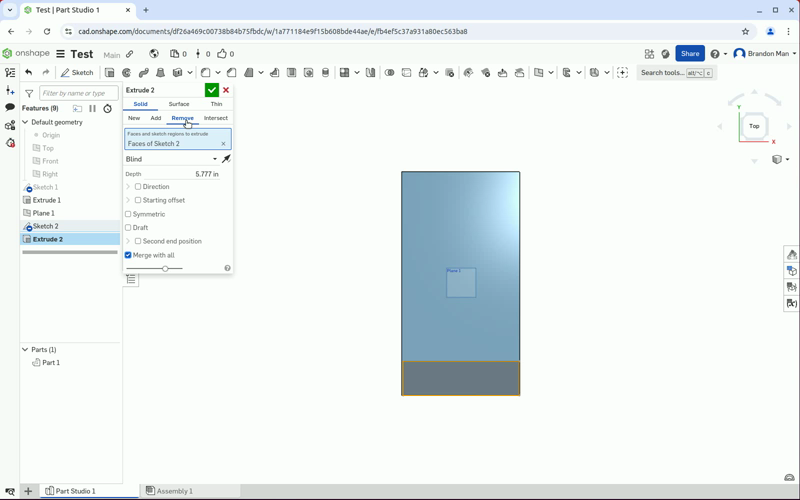
key(enter)
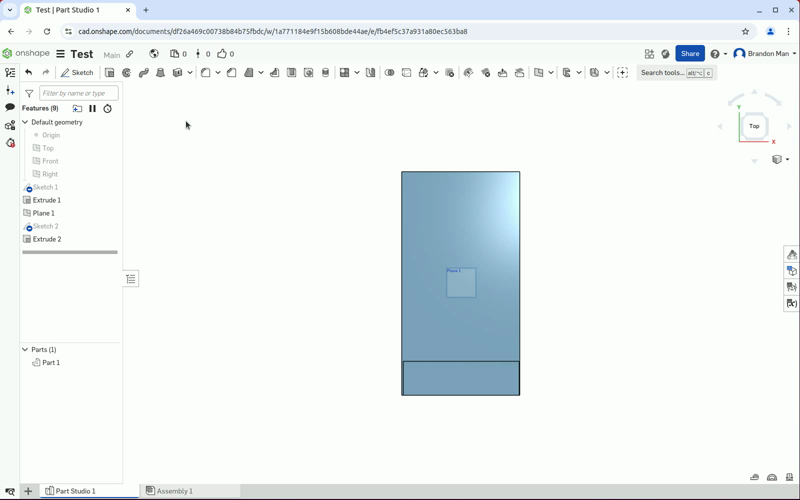
key(shift+h)
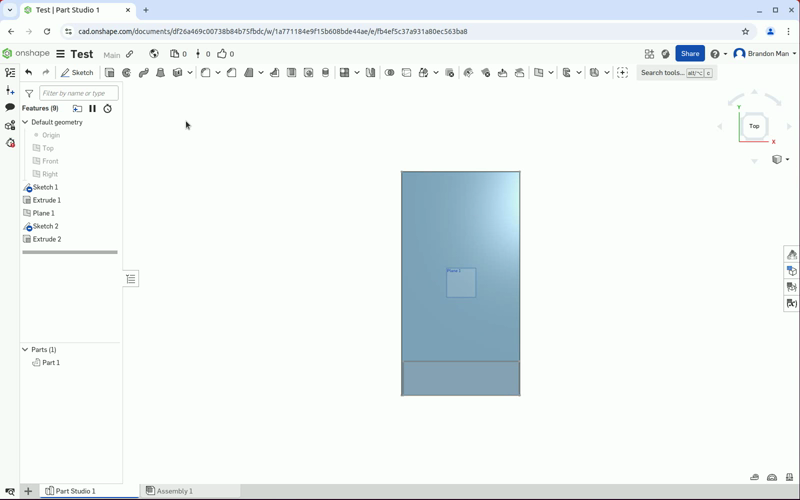
key(shift+h)
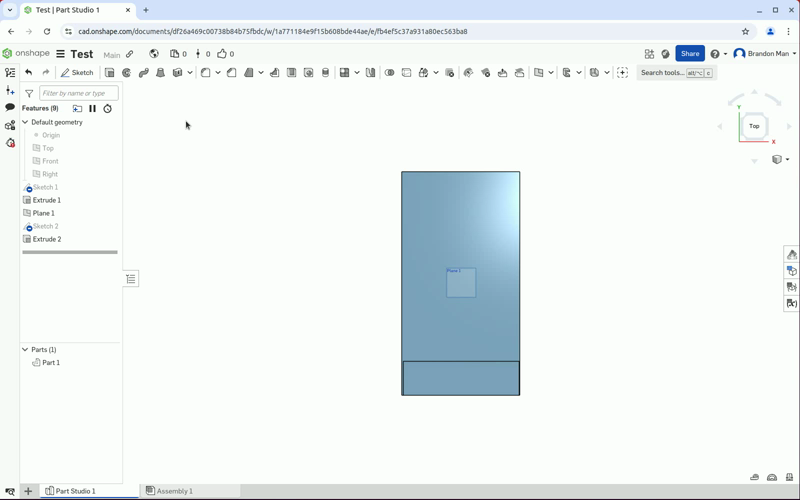
mouse_move(73, 189)
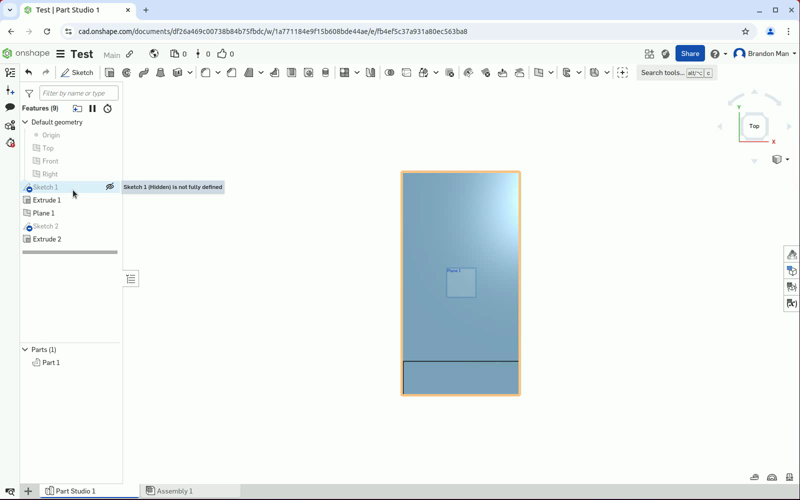
click(73, 189)
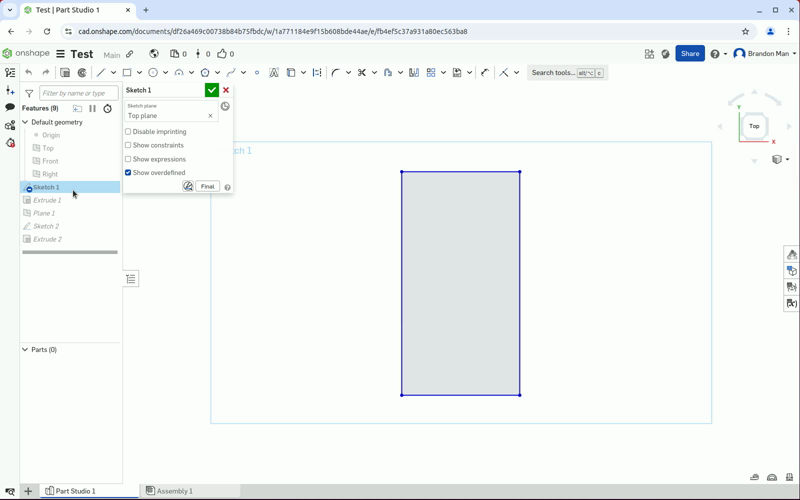
mouse_move(229, 92)
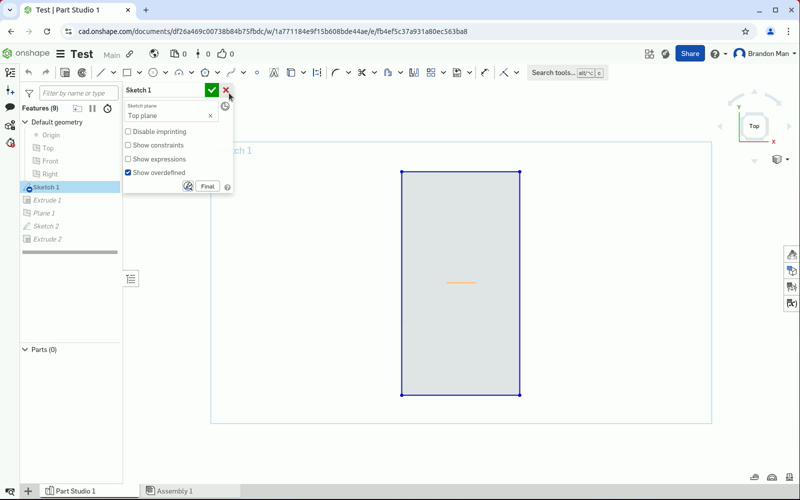
click(229, 92)
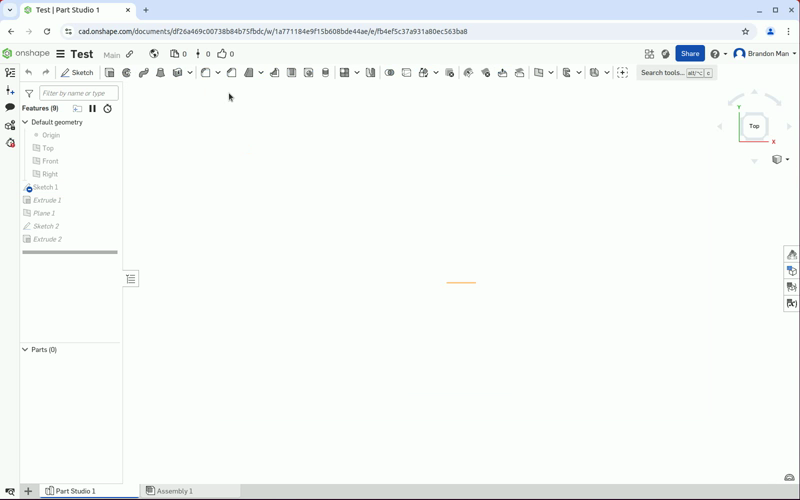
key(shift+s)
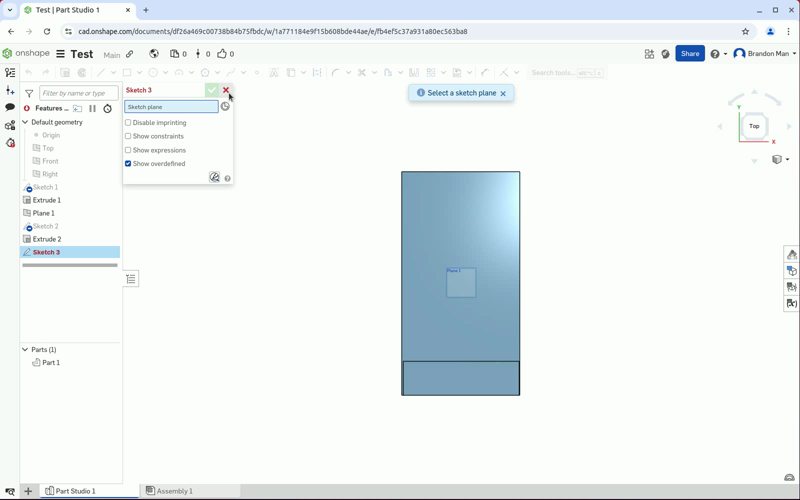
mouse_move(73, 215)
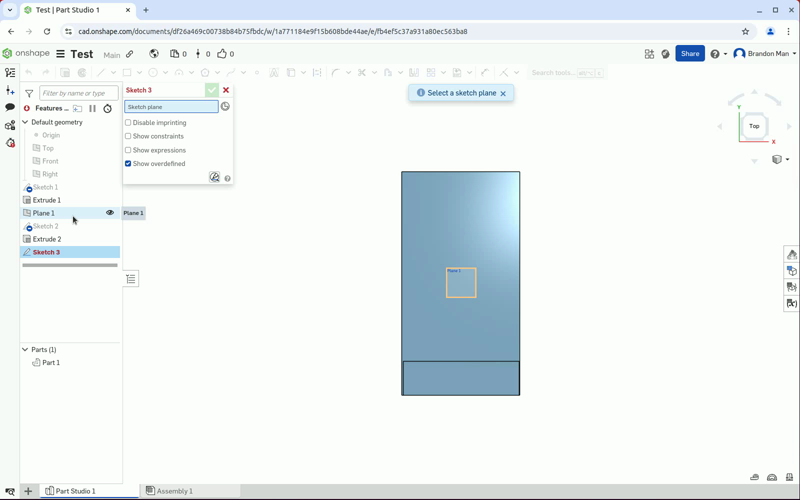
click(73, 215)
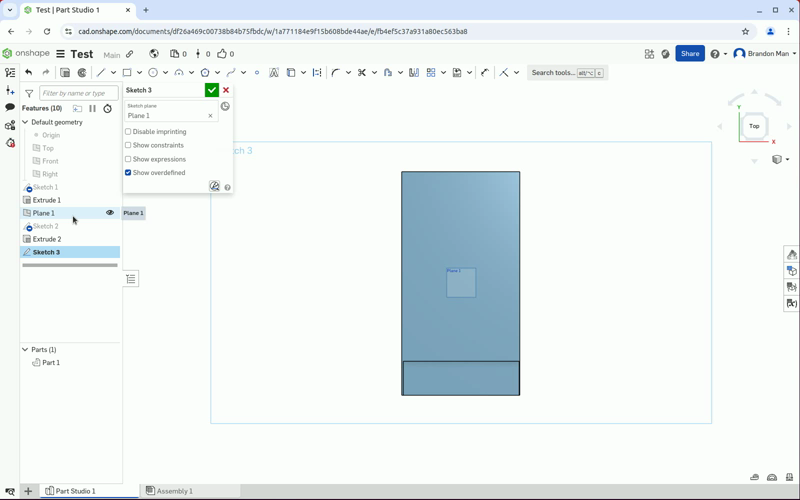
mouse_move(73, 352)
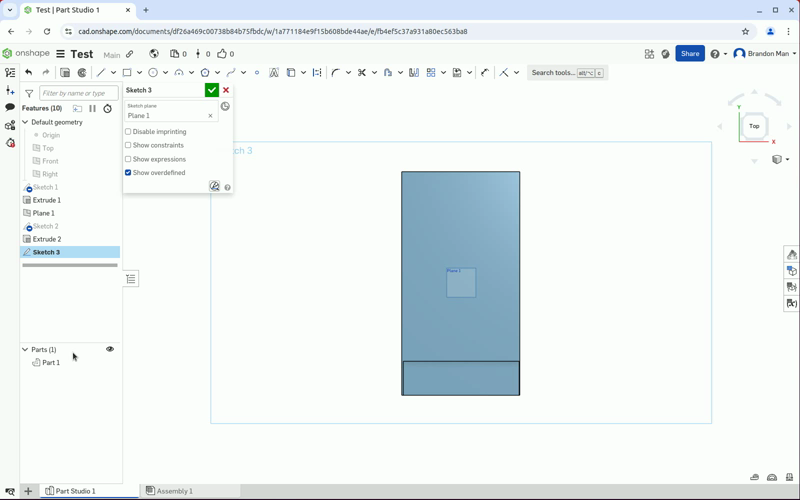
key(y)
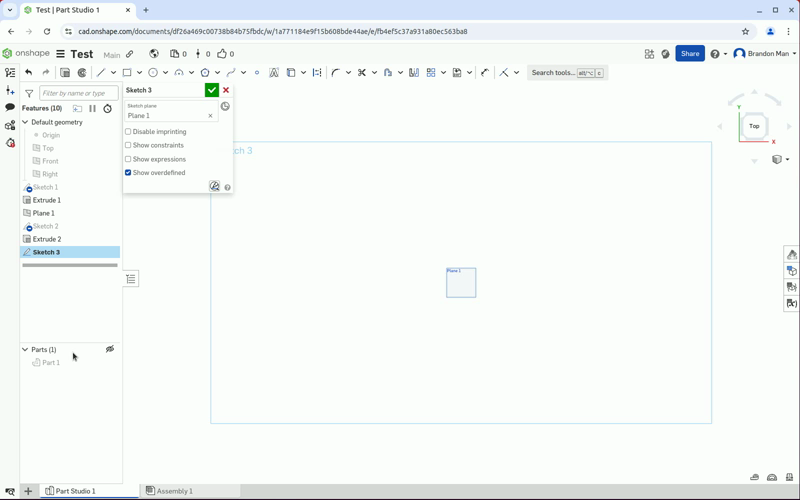
key(c)
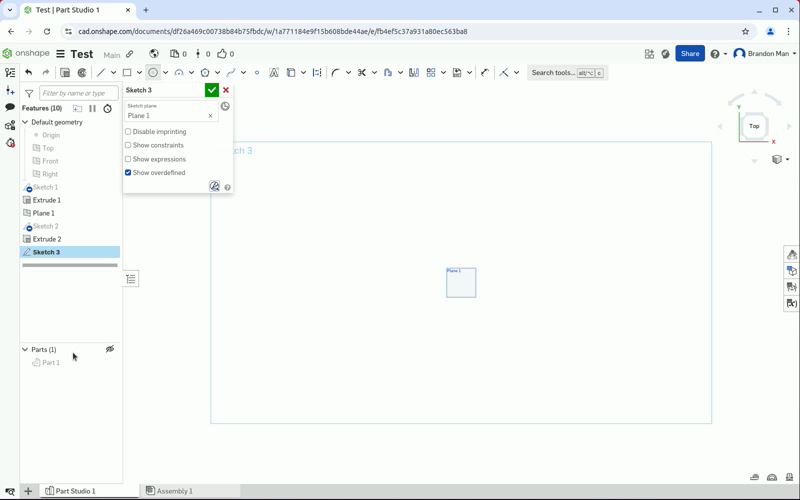
key_down(shift)
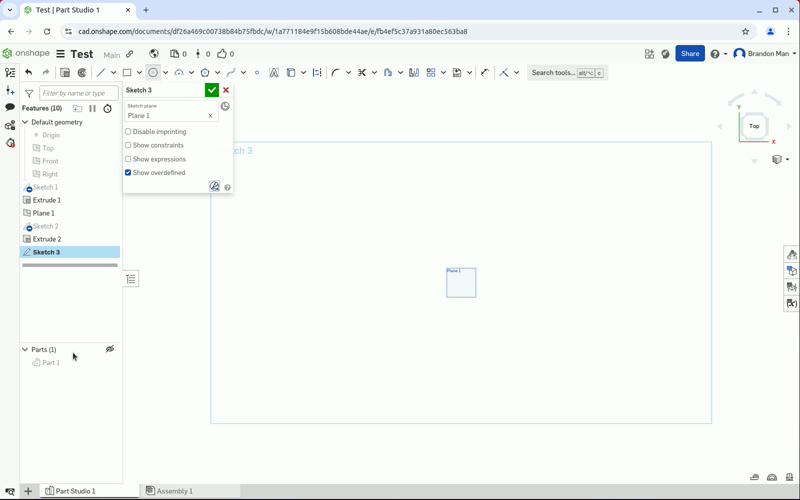
mouse_move(477, 209)
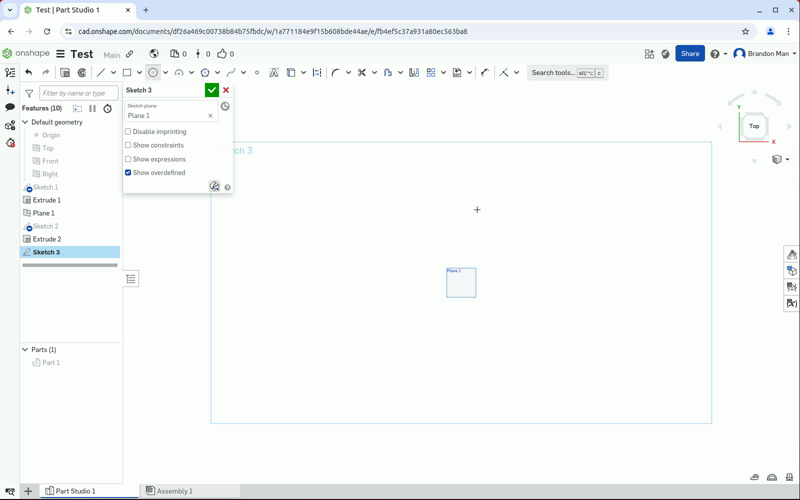
click(477, 209)
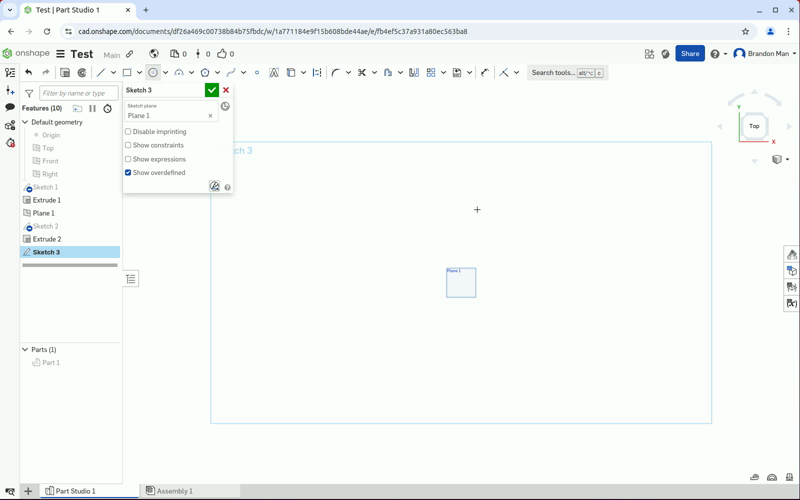
key_up(shift)
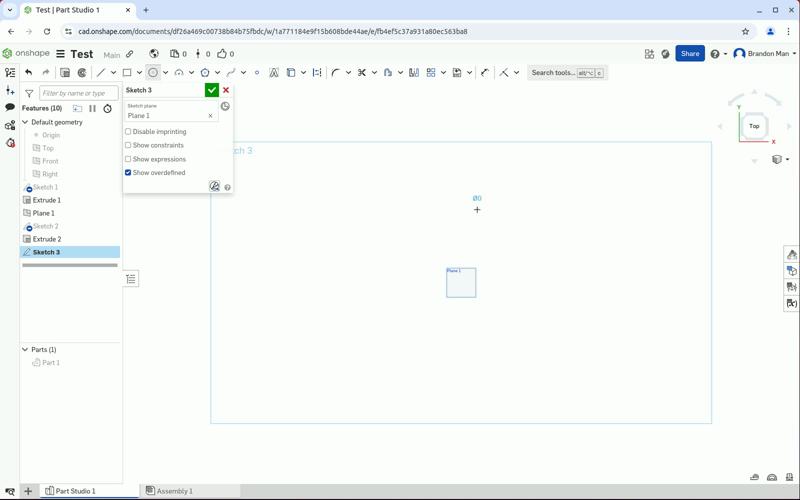
mouse_move(504, 209)
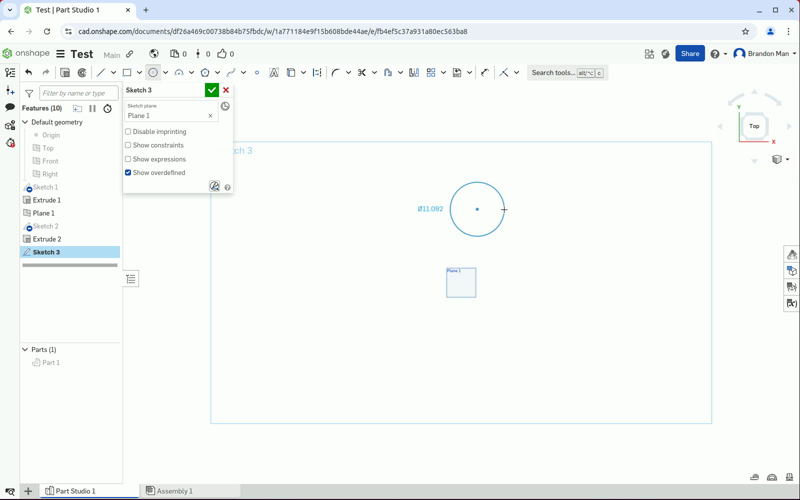
click(504, 209)
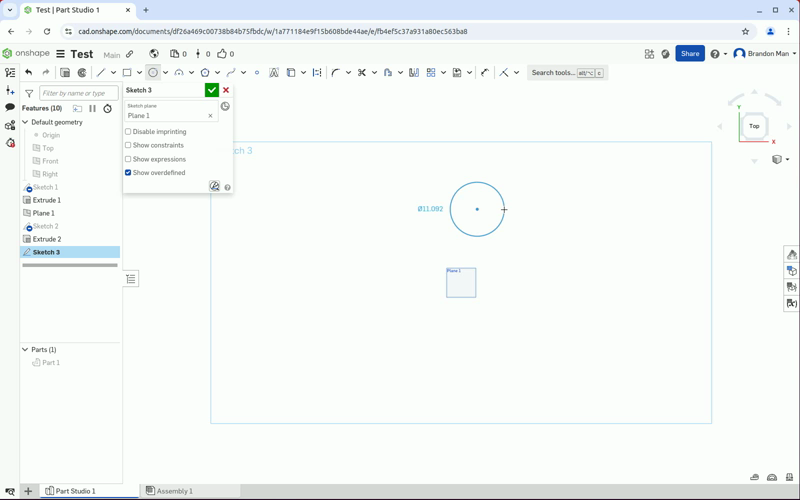
key(esc)
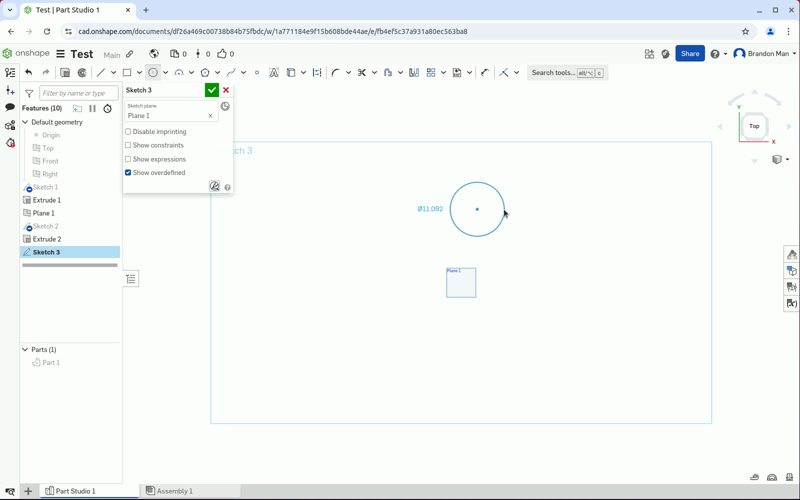
mouse_move(484, 190)
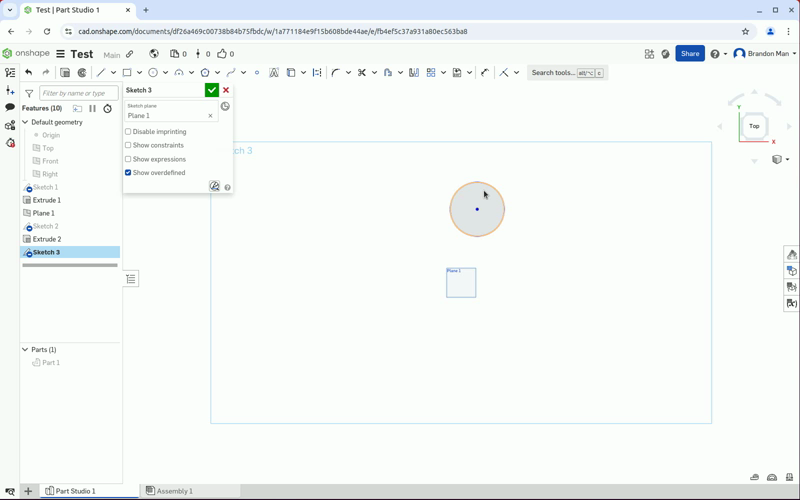
click(484, 190)
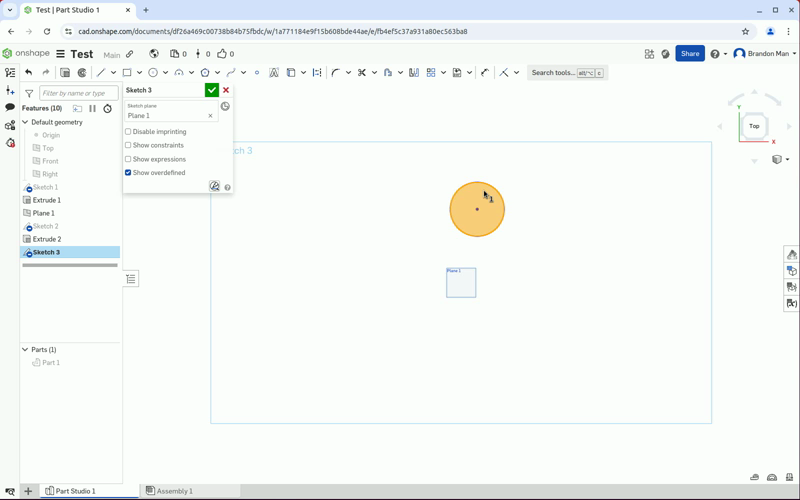
mouse_move(73, 352)
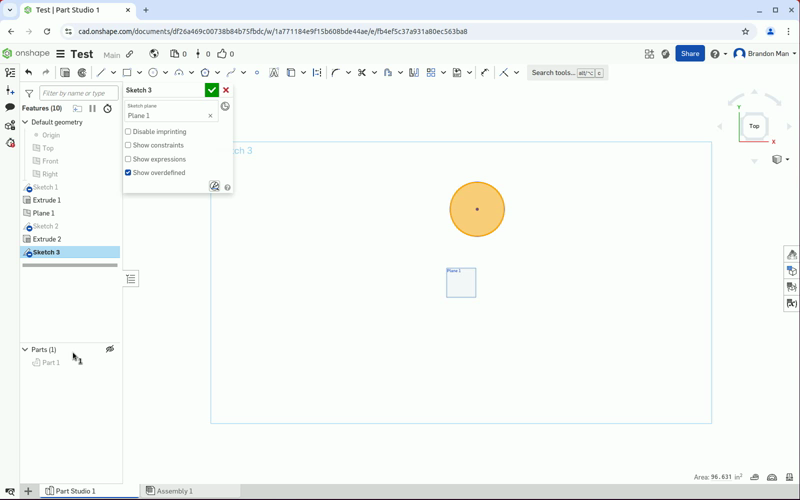
key(shift+y)
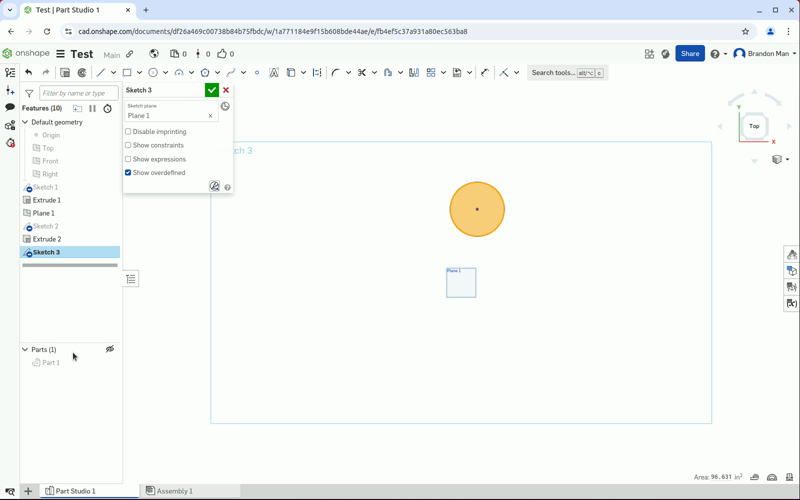
key(shift+e)
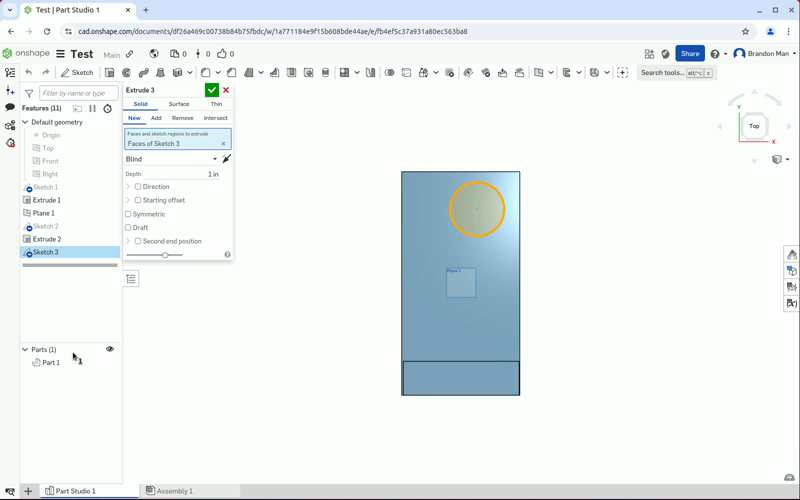
mouse_move(143, 106)
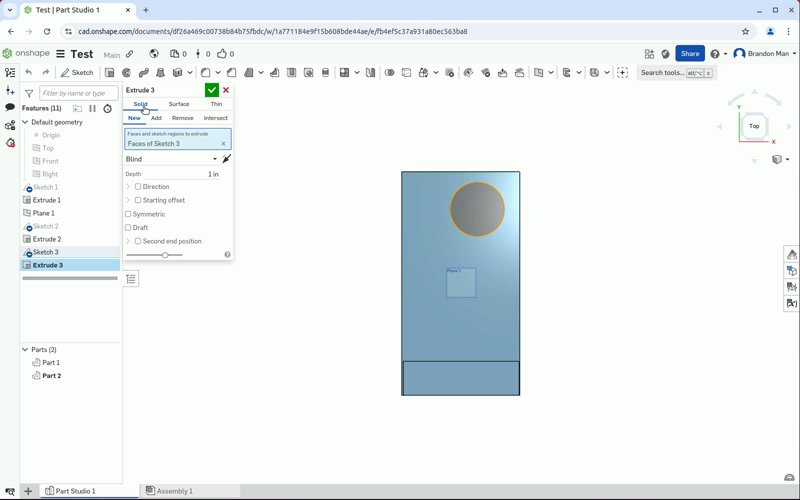
click(143, 106)
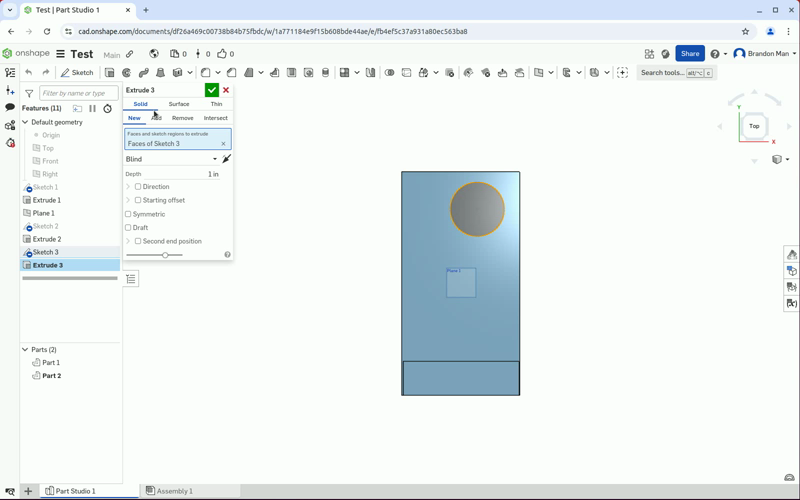
mouse_move(186, 120)
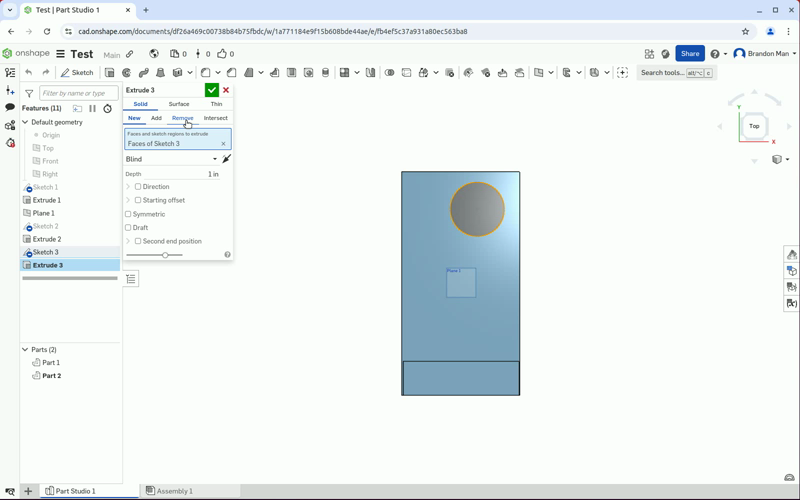
click(186, 120)
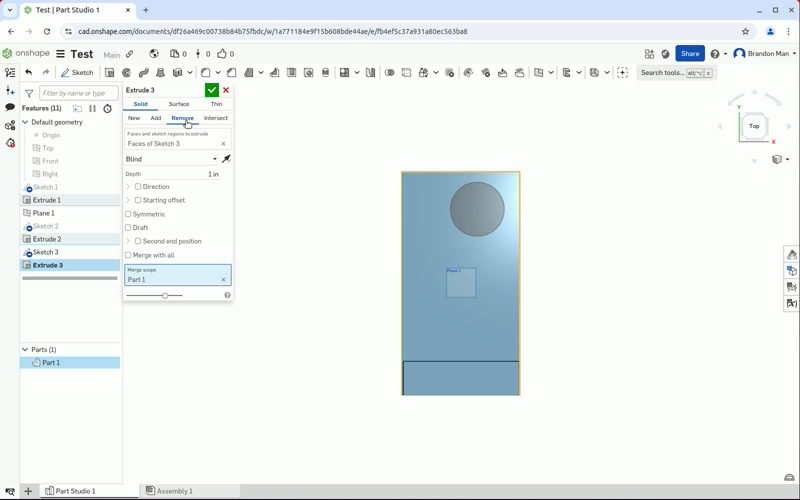
key(tab, 4)
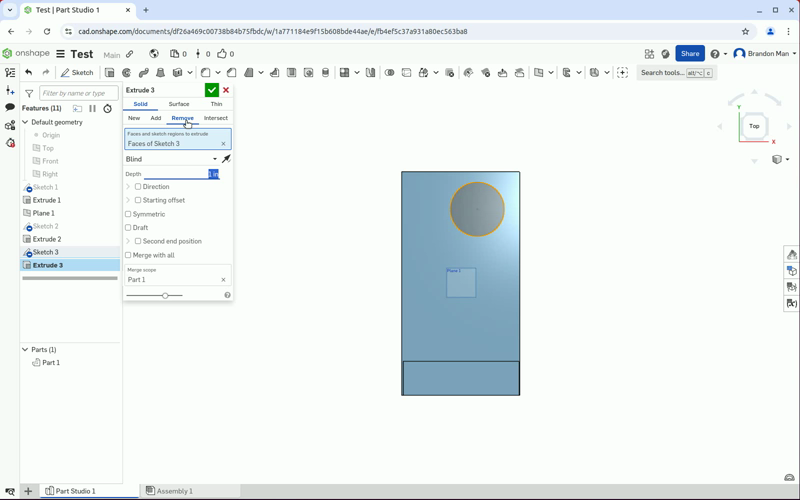
text(5.777)
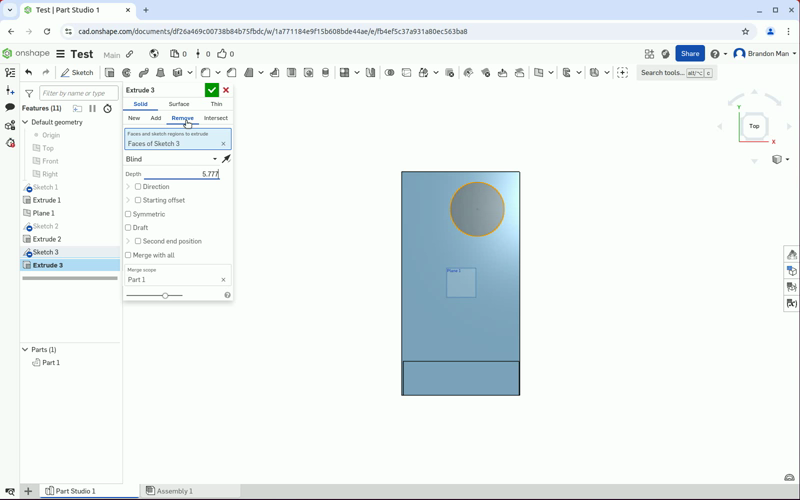
key(tab, 6)
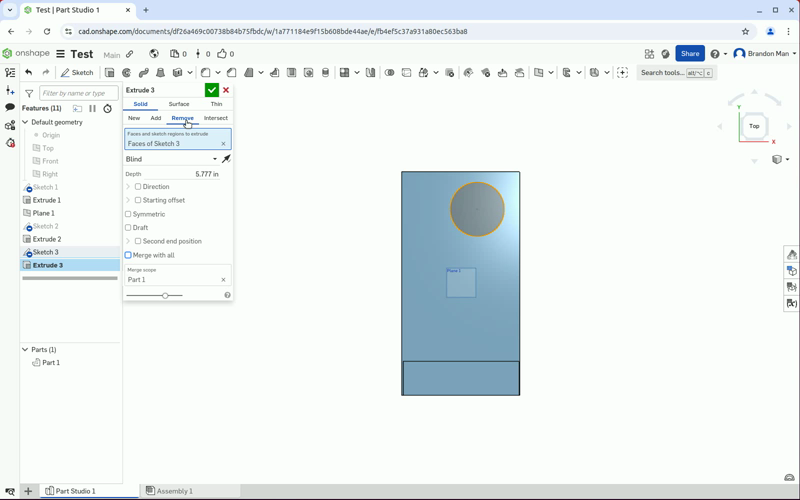
key(space)
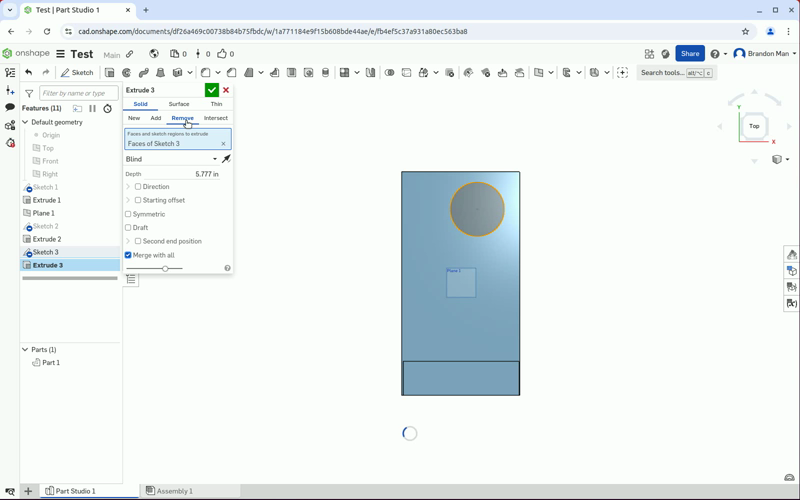
key(enter)
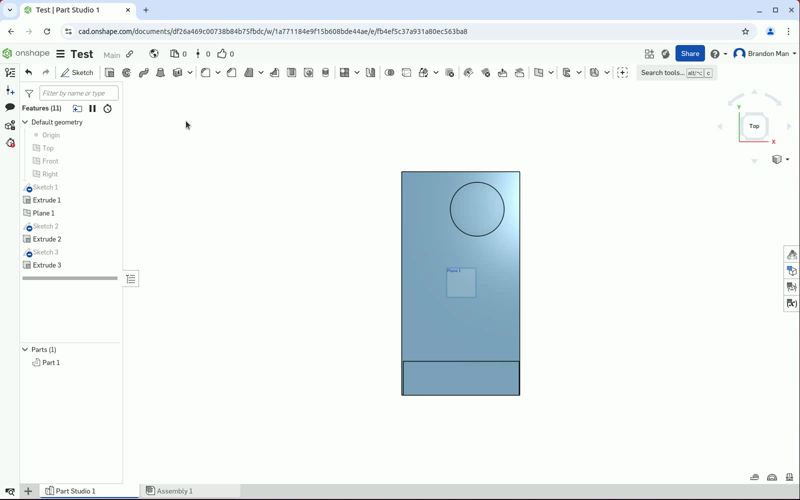
key(shift+h)
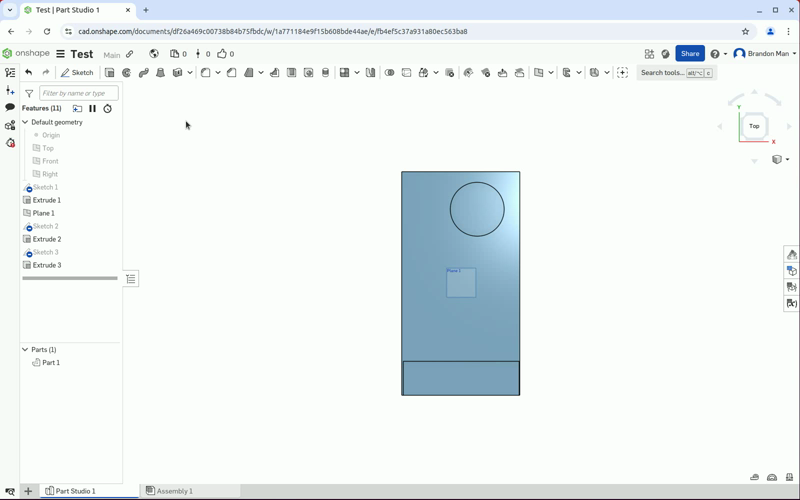
key(shift+h)
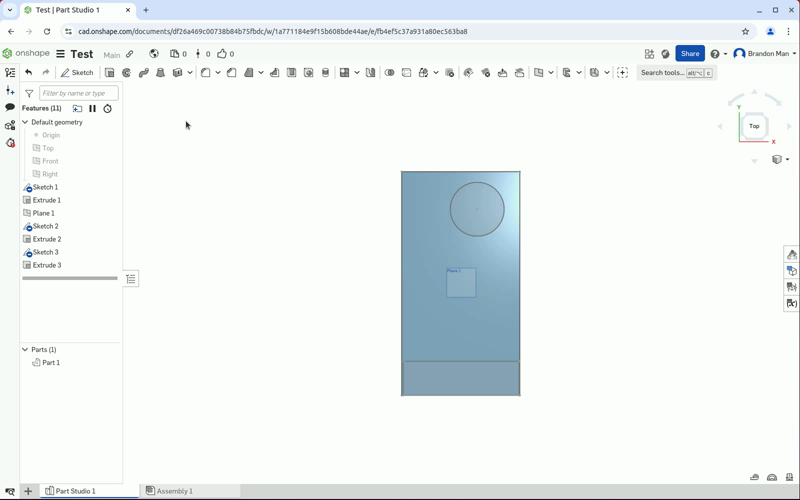
key(shift+7)
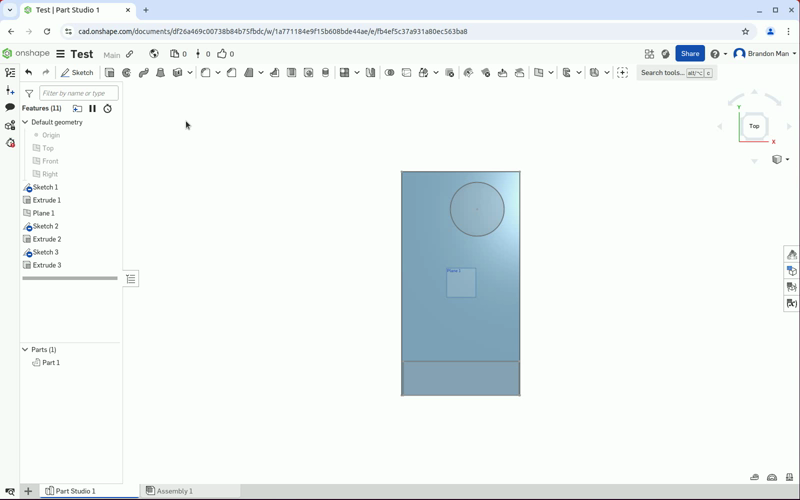
key(up, 3)
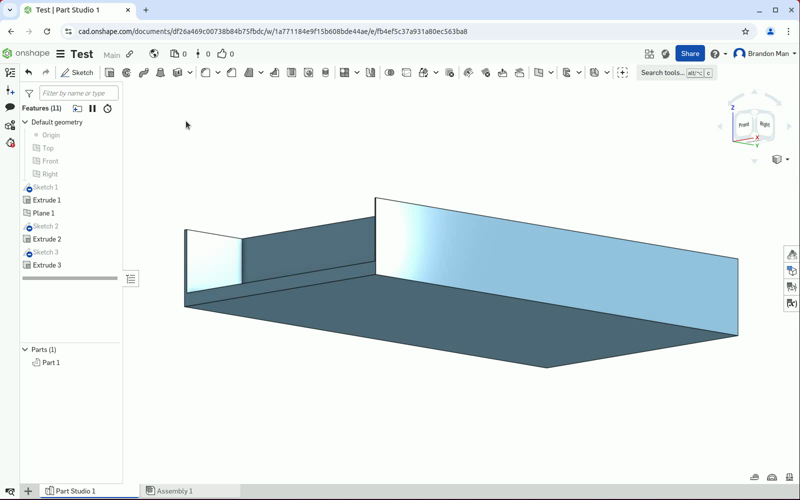
key(left, 3)
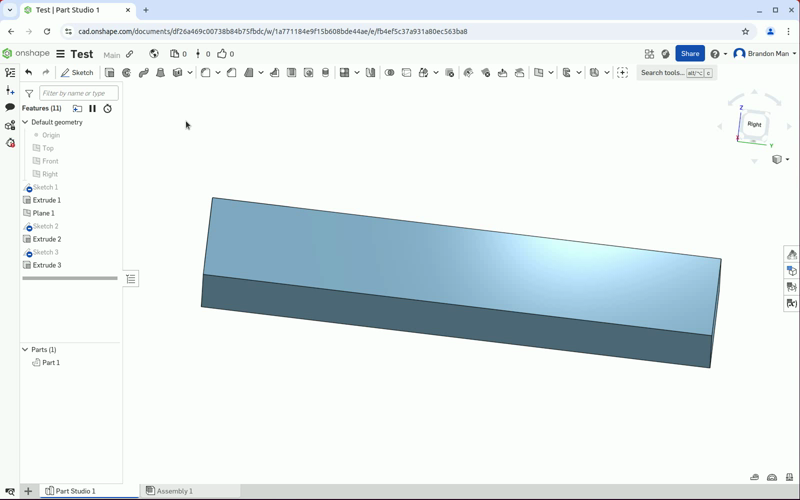
key(right, 3)
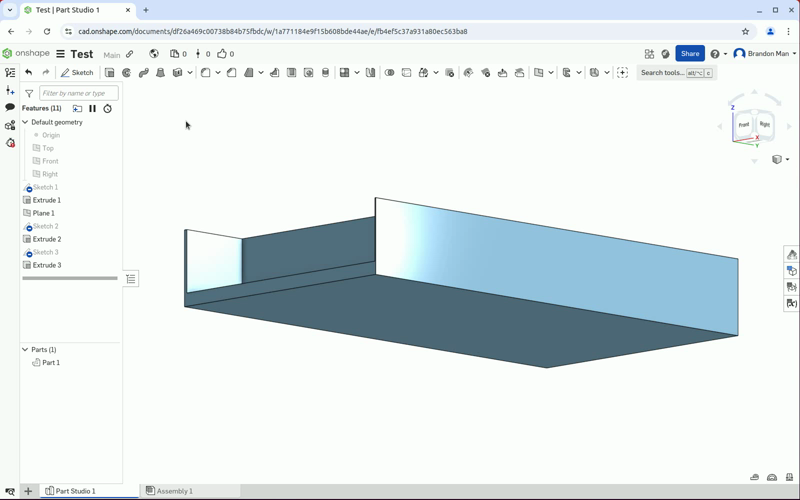
key(down, 3)
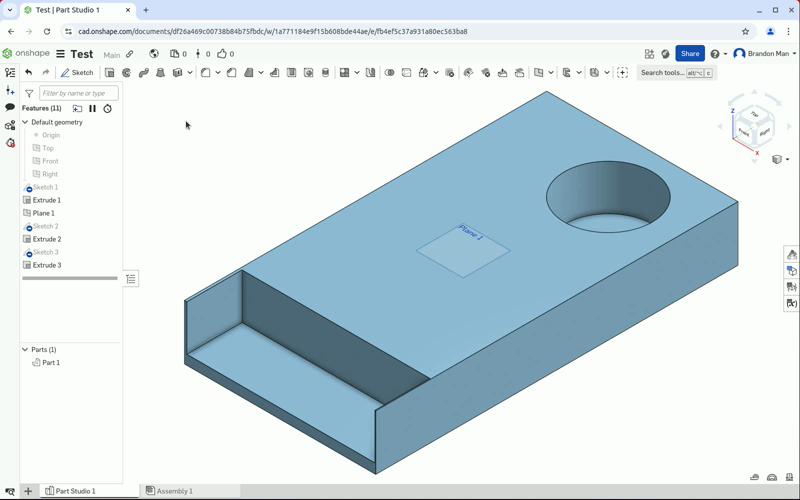
mouse_move(73, 189)
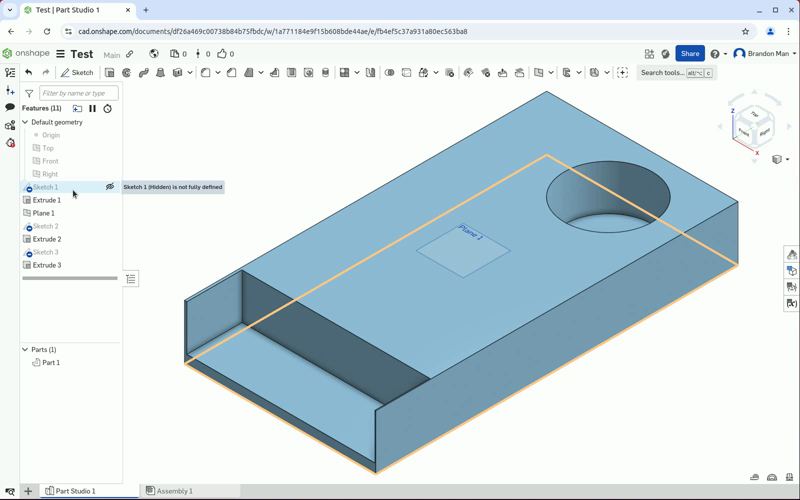
click(73, 189)